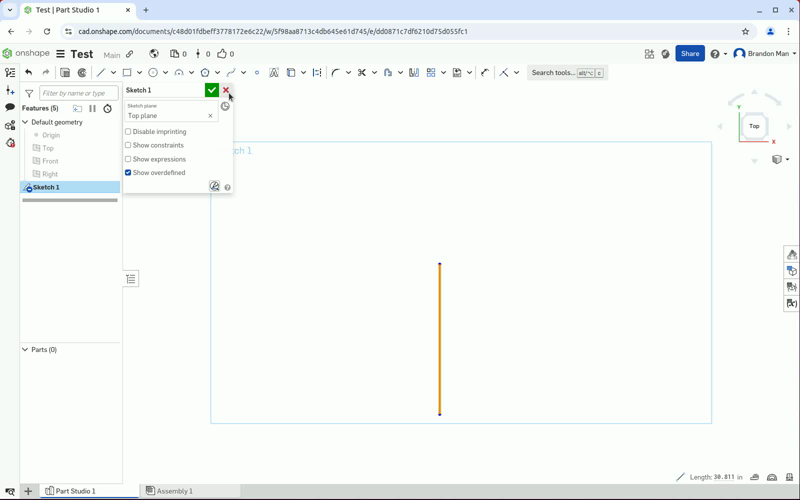
key(shift+h)
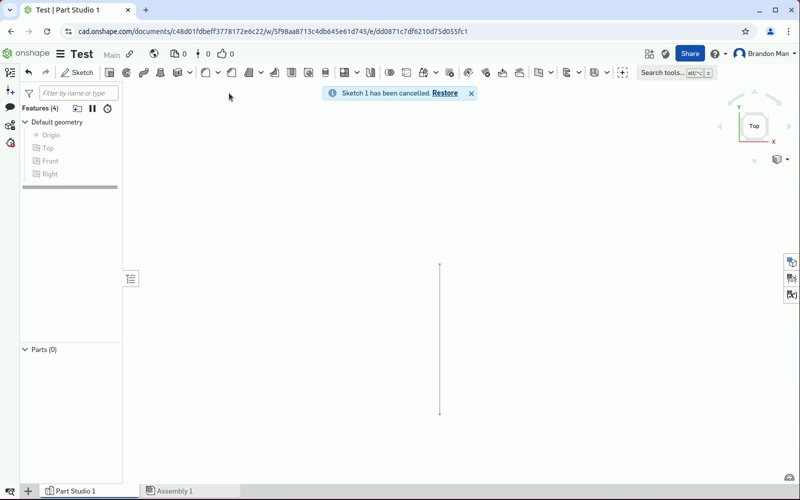
mouse_move(73, 352)
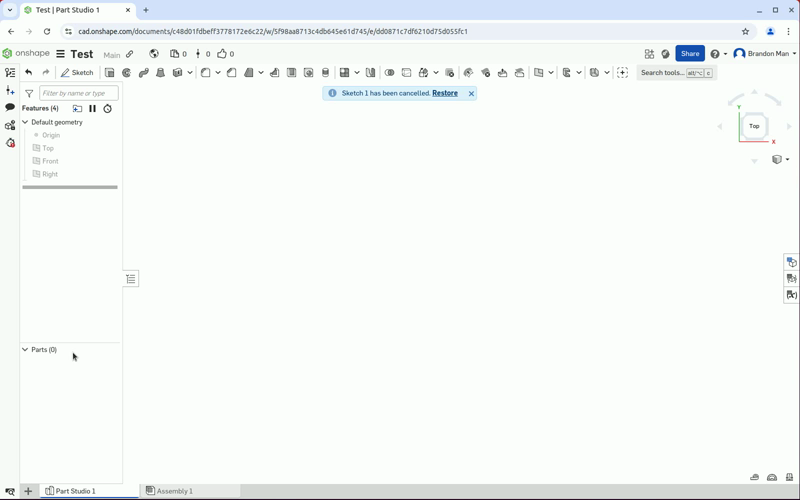
key(y)
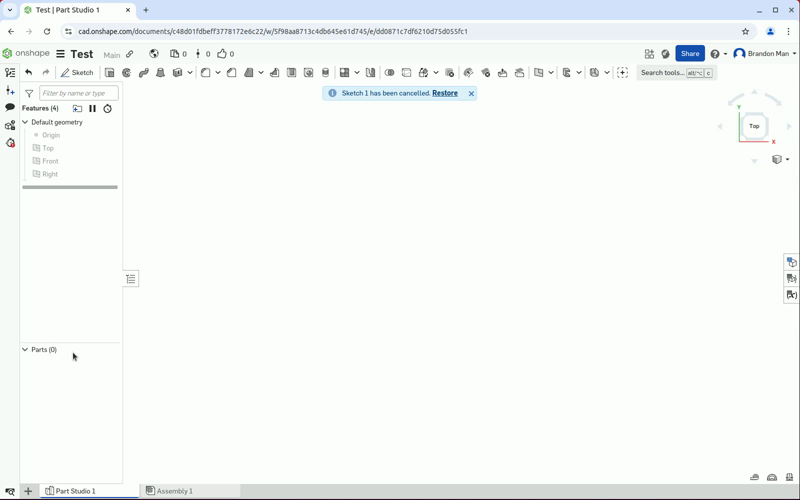
key(shift+p)
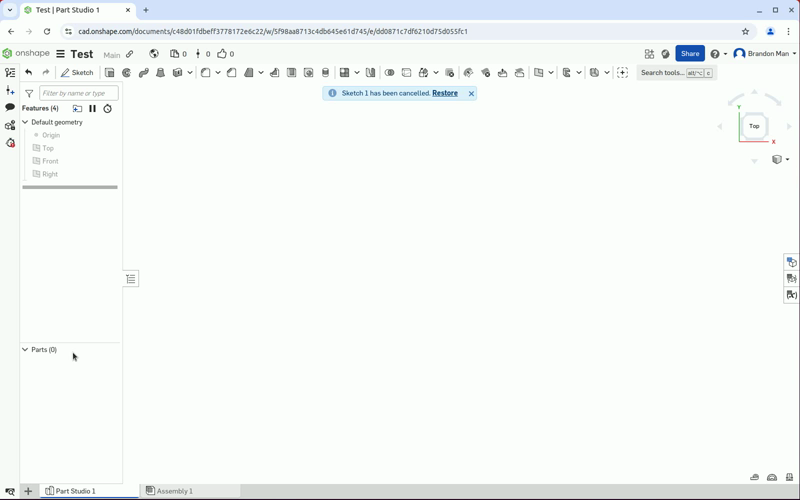
key(space)
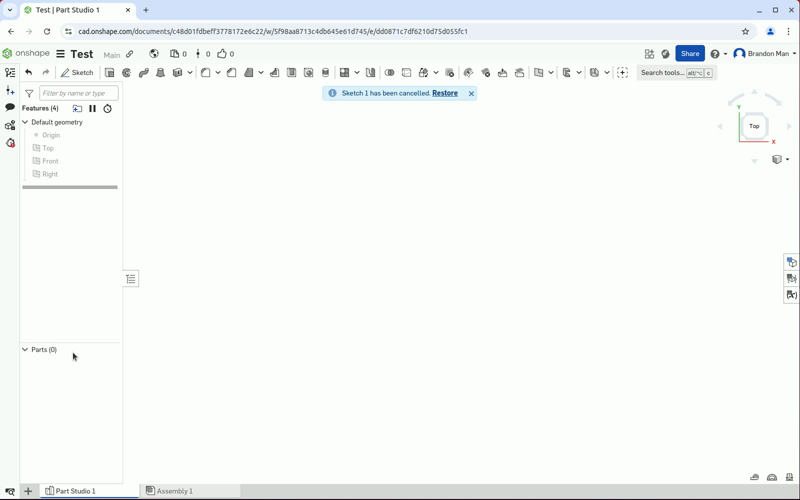
key_down(shift)
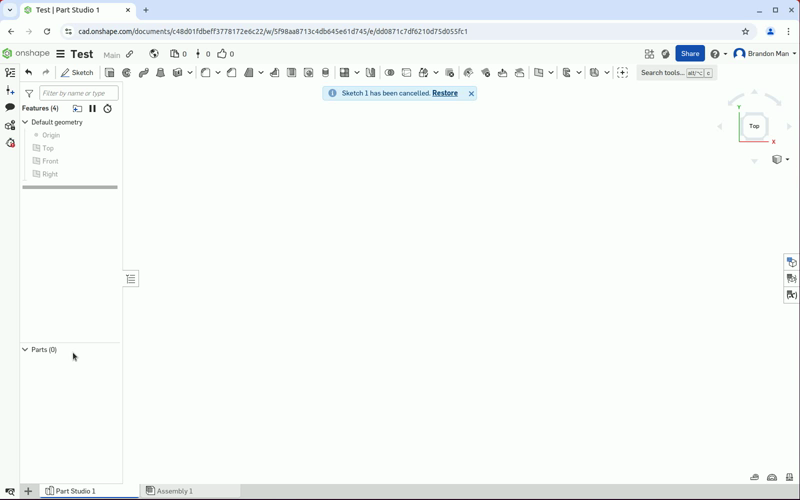
key(up)
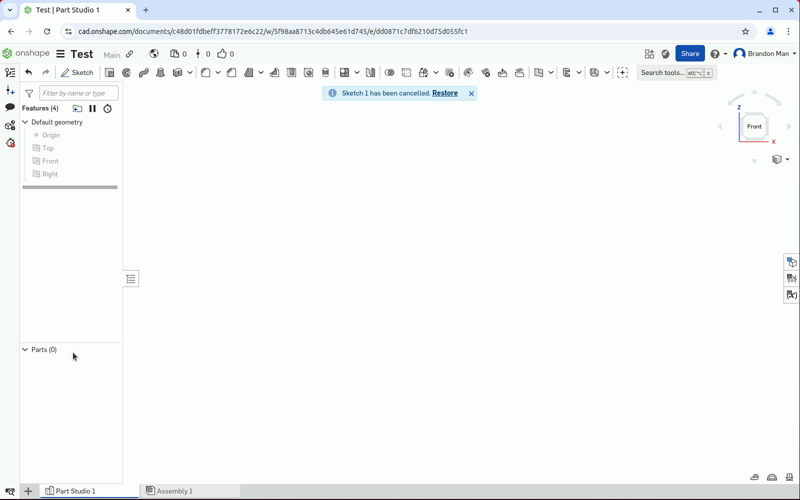
key_up(shift)
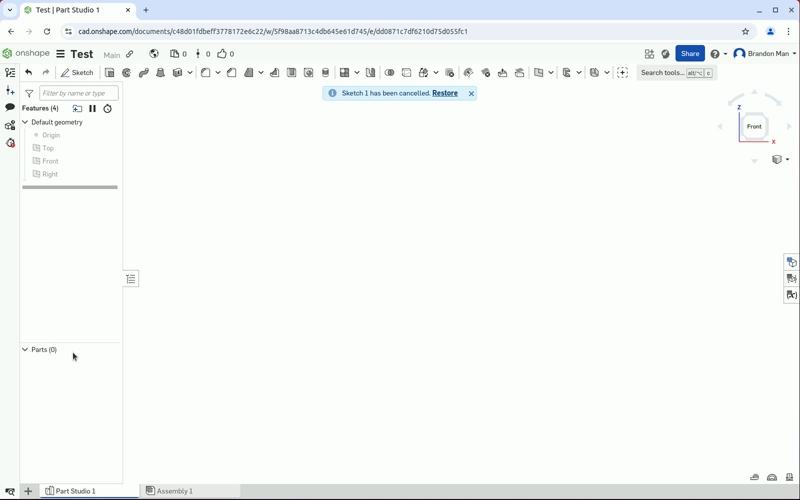
mouse_move(73, 352)
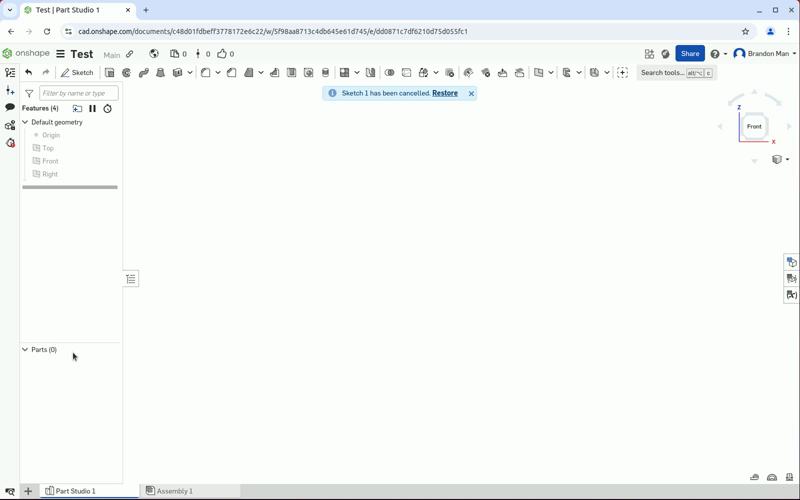
key(shift+y)
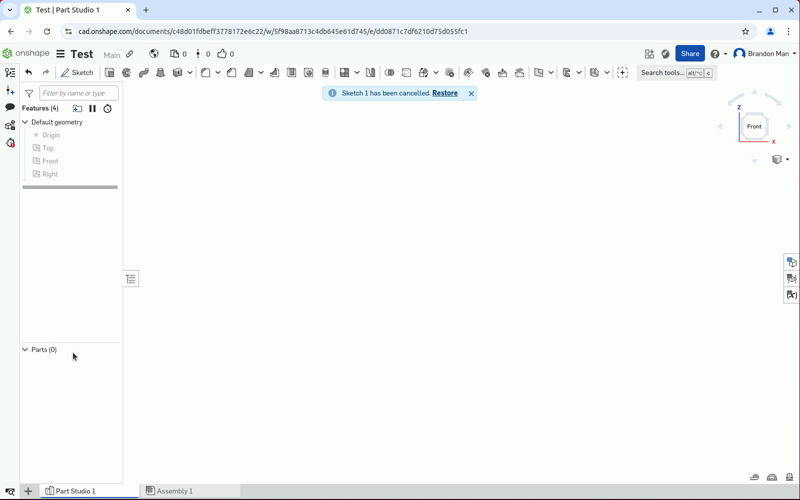
key(shift+s)
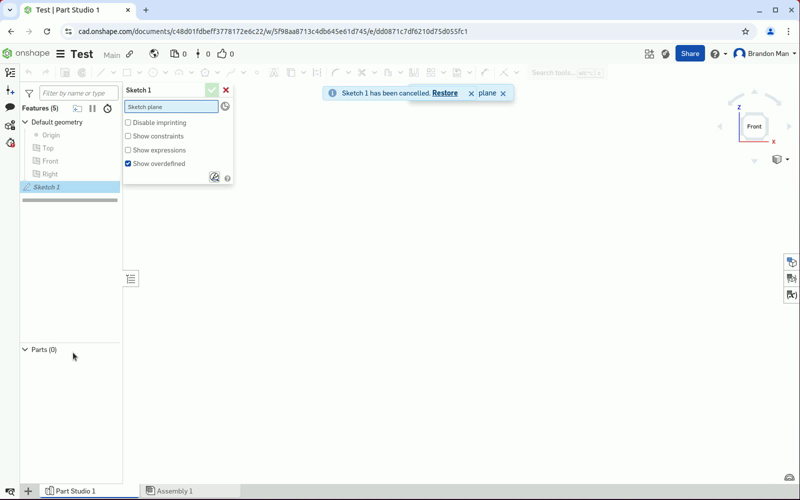
mouse_move(73, 163)
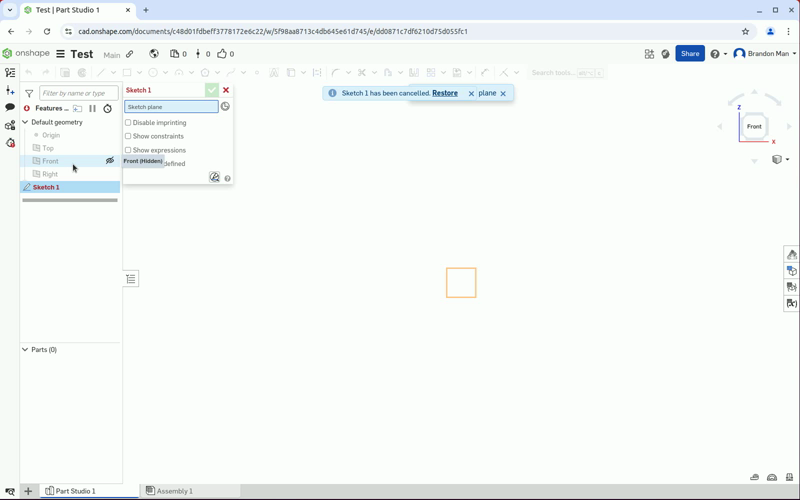
click(73, 163)
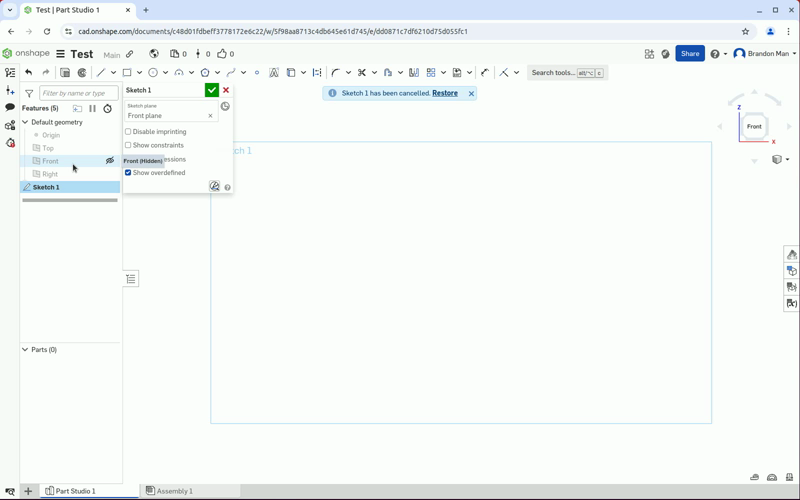
mouse_move(73, 352)
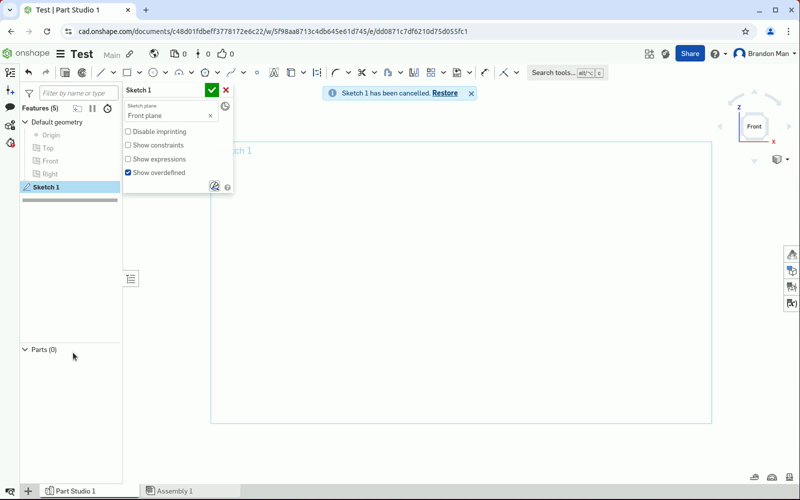
key(y)
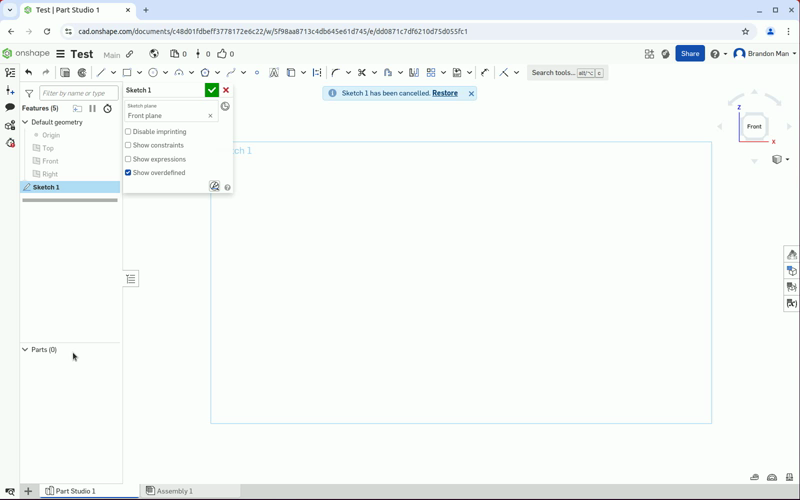
key(l)
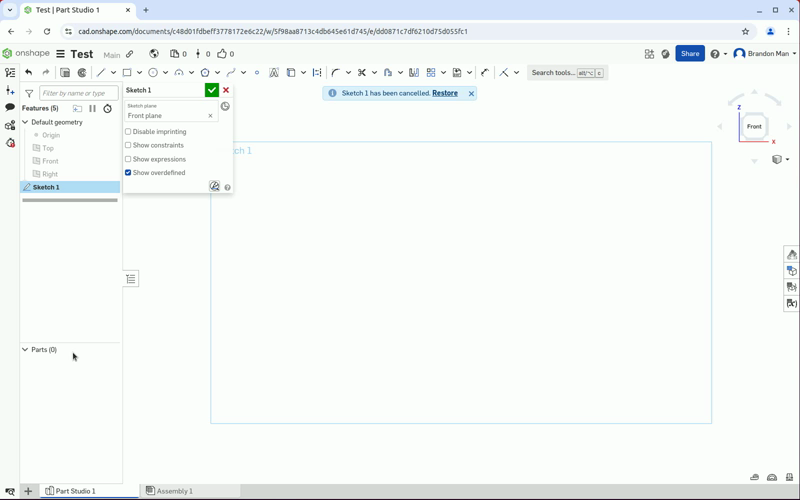
key_down(shift)
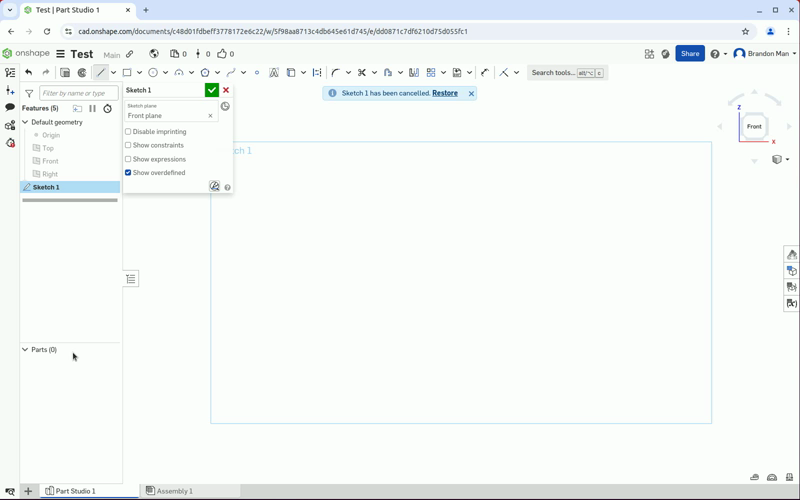
mouse_move(376, 234)
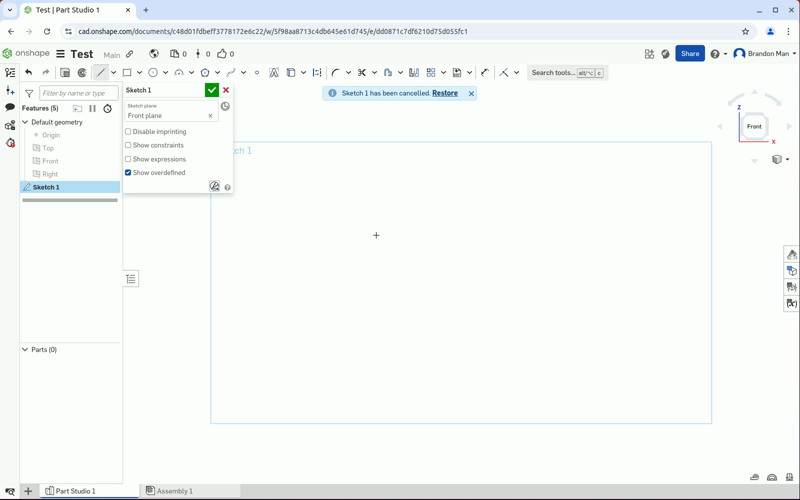
click(376, 234)
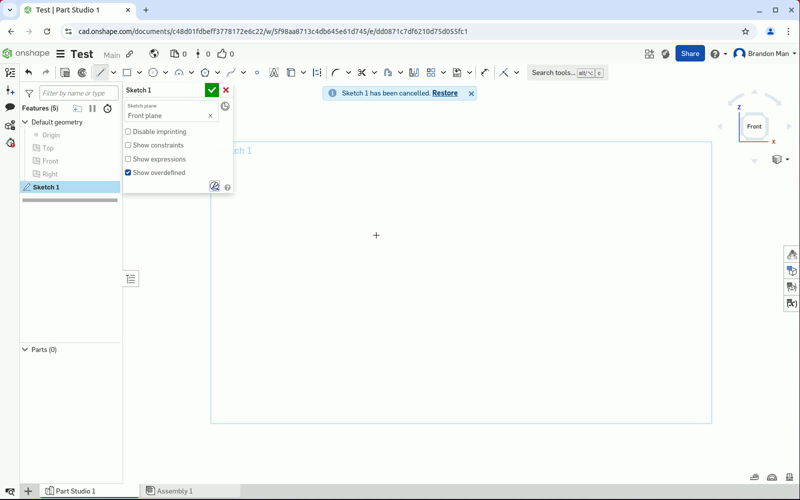
key_up(shift)
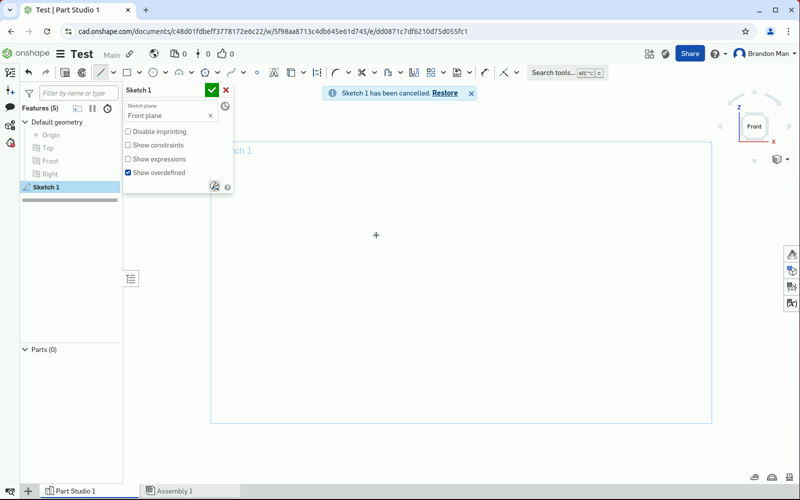
key_down(shift)
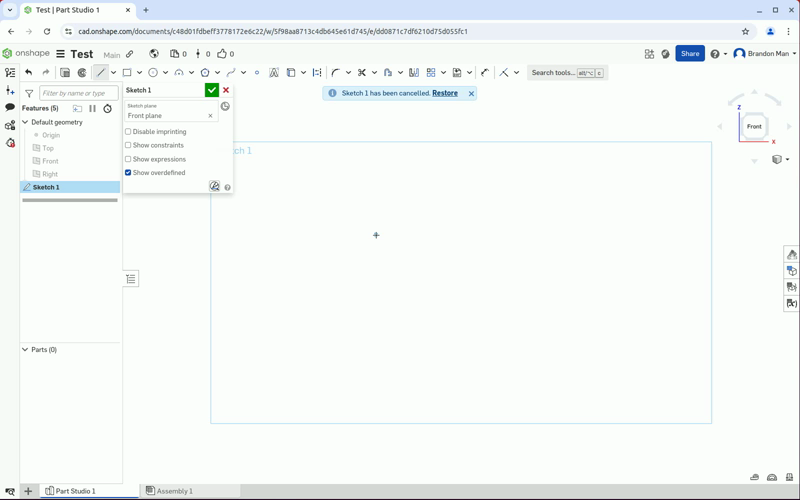
mouse_move(507, 339)
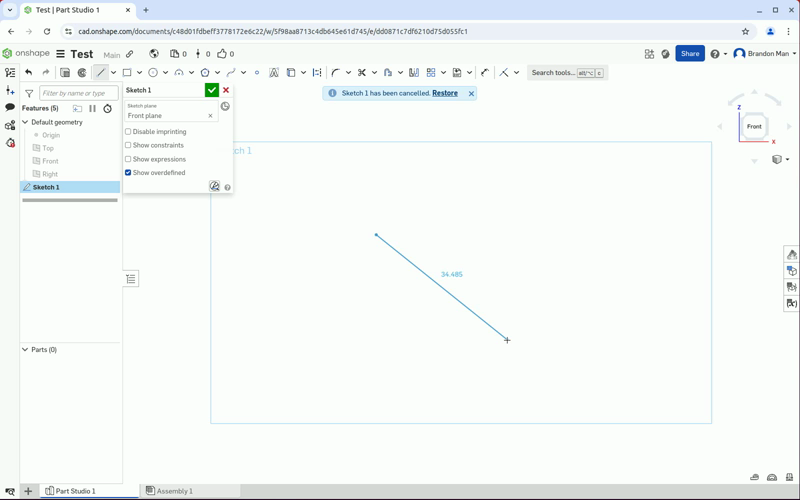
click(507, 339)
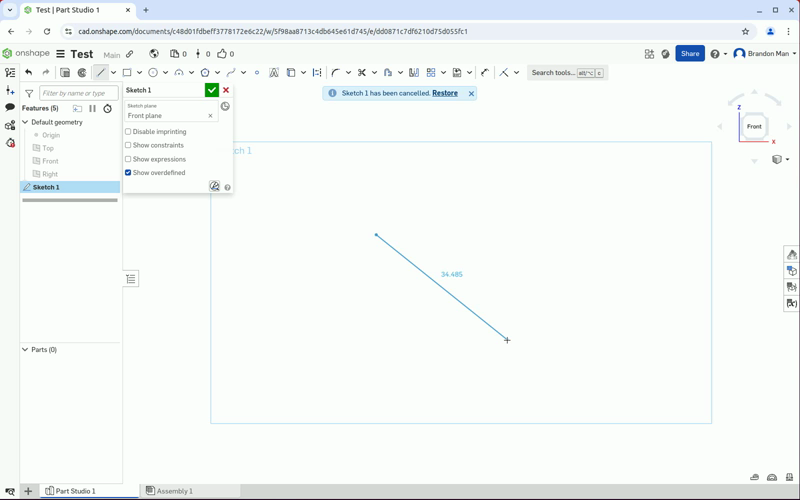
key_up(shift)
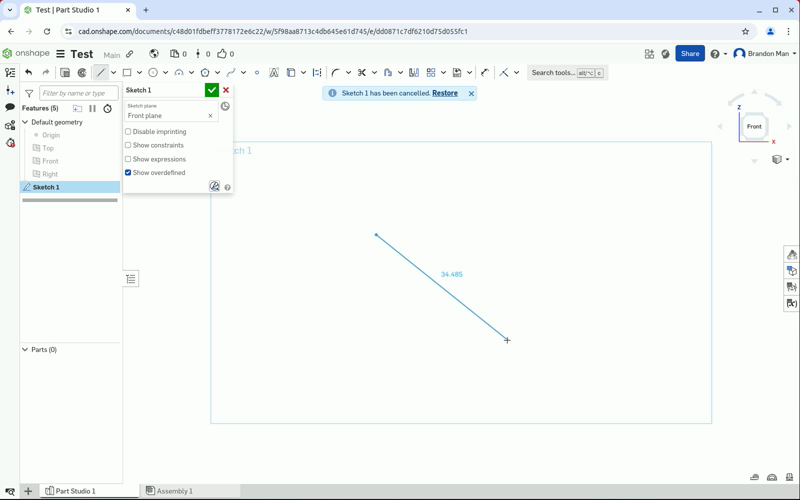
key_down(shift)
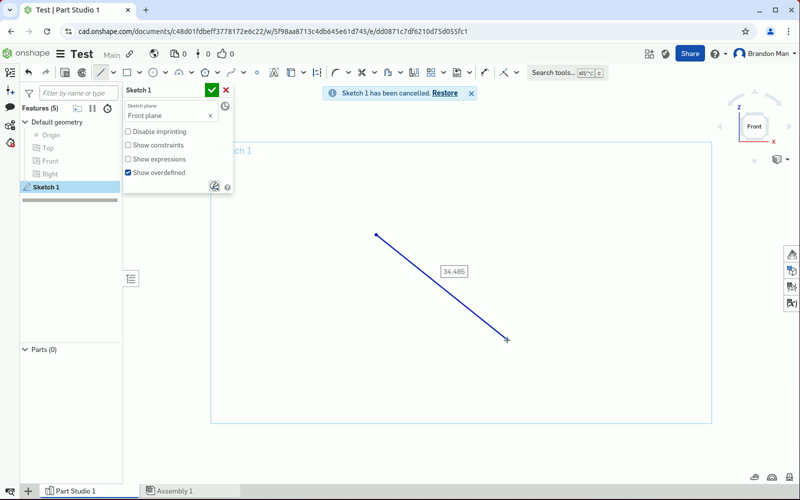
mouse_move(537, 339)
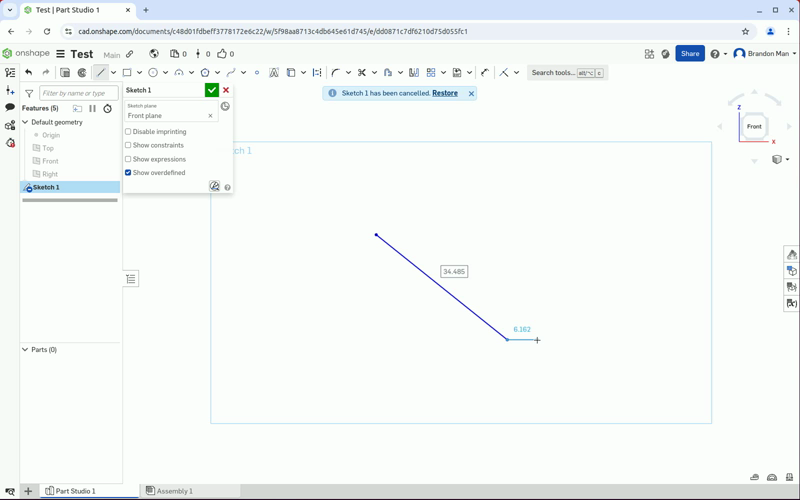
mouse_move(529, 351)
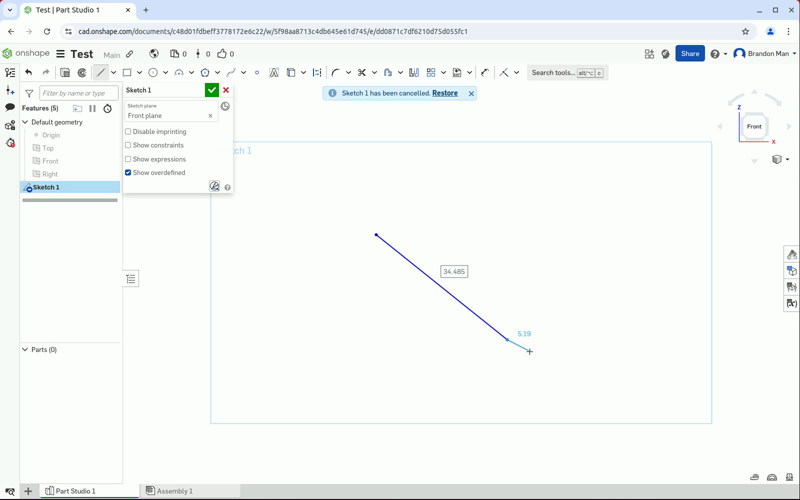
click(529, 351)
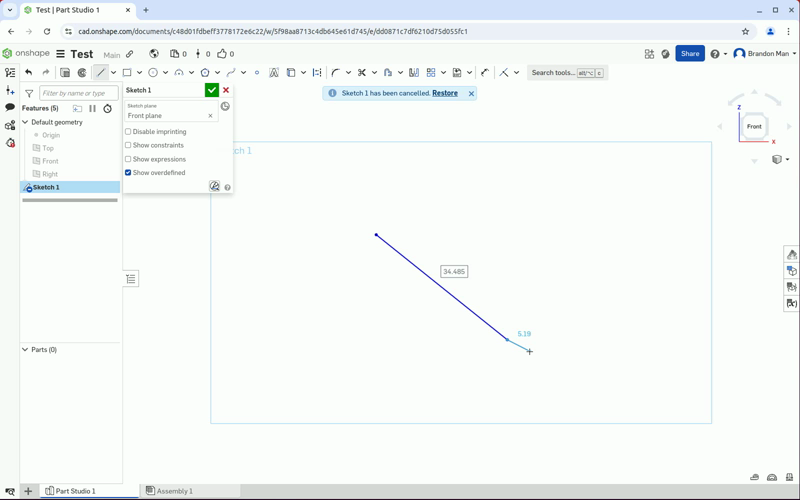
key_up(shift)
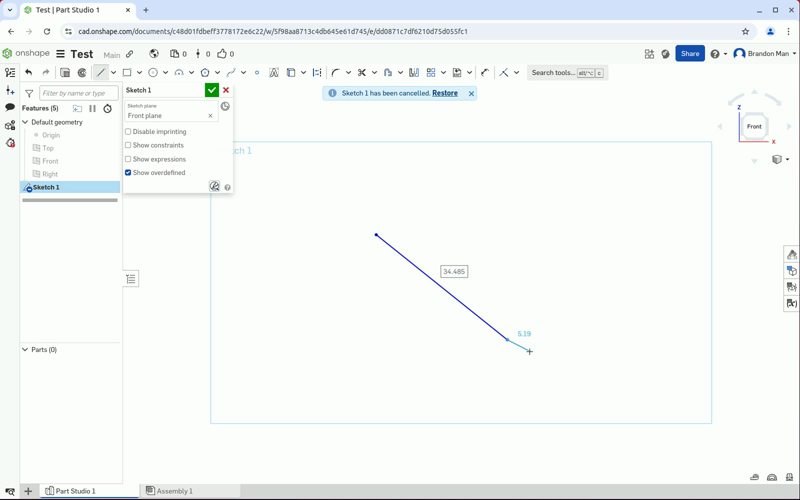
key_down(shift)
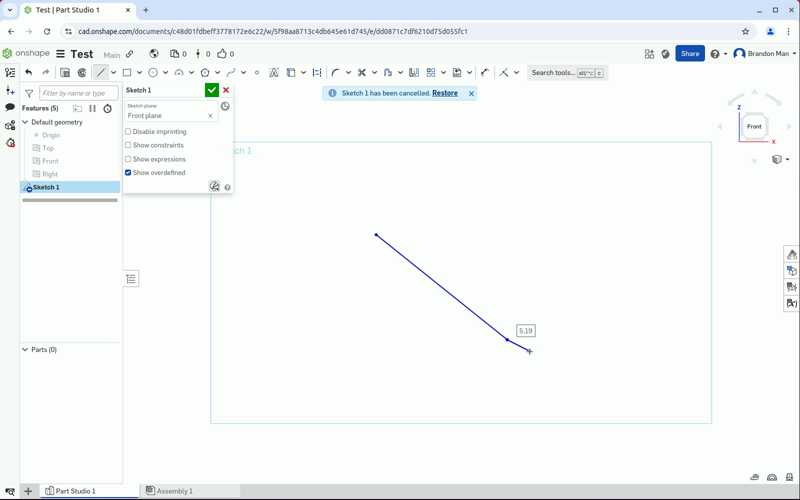
mouse_move(559, 351)
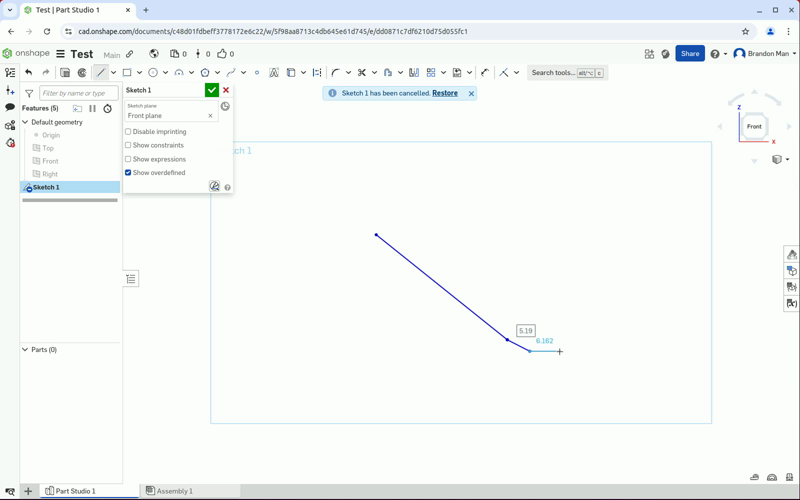
mouse_move(516, 328)
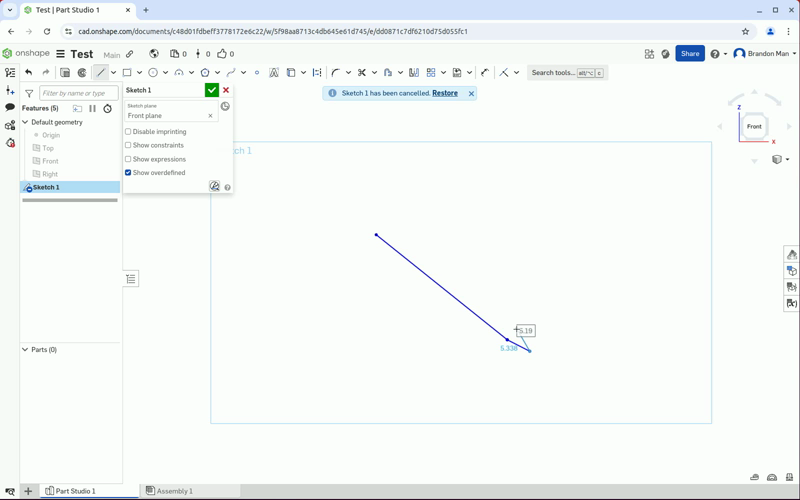
click(516, 328)
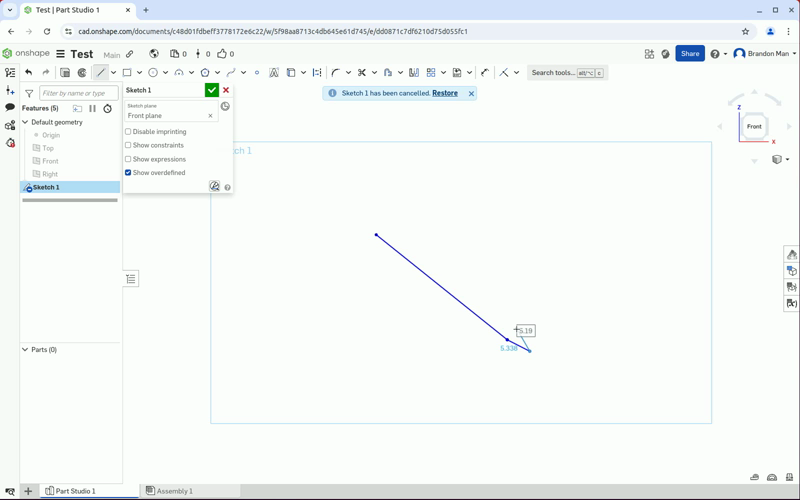
key_up(shift)
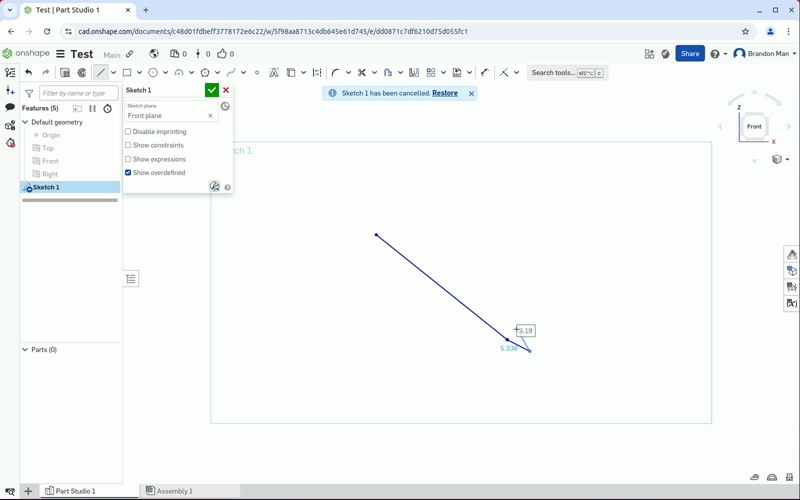
key_down(shift)
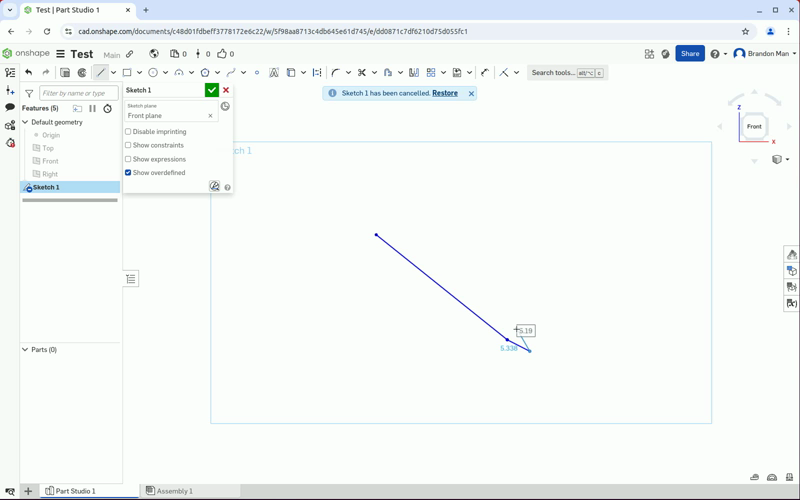
mouse_move(390, 228)
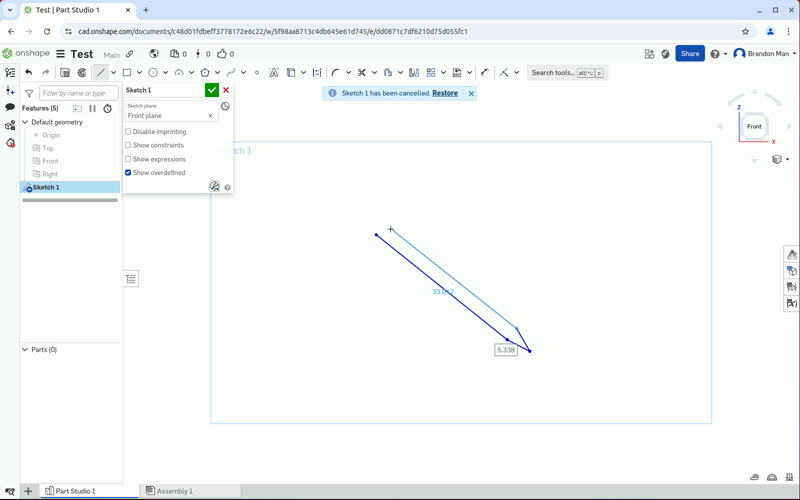
click(390, 228)
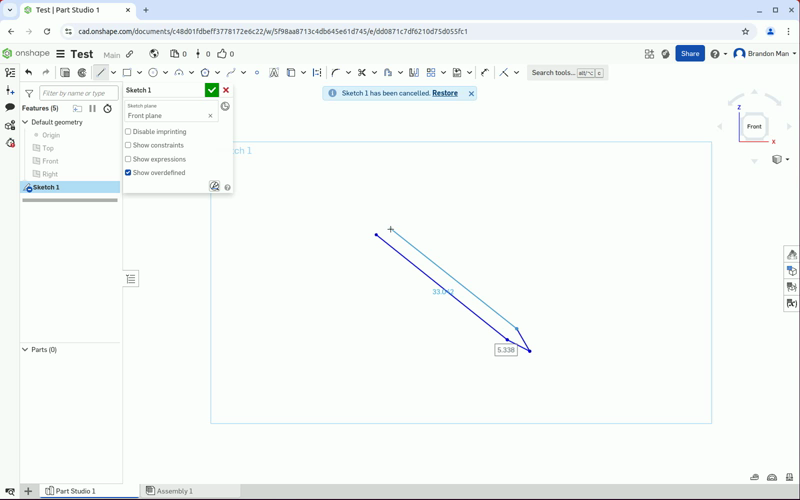
key_up(shift)
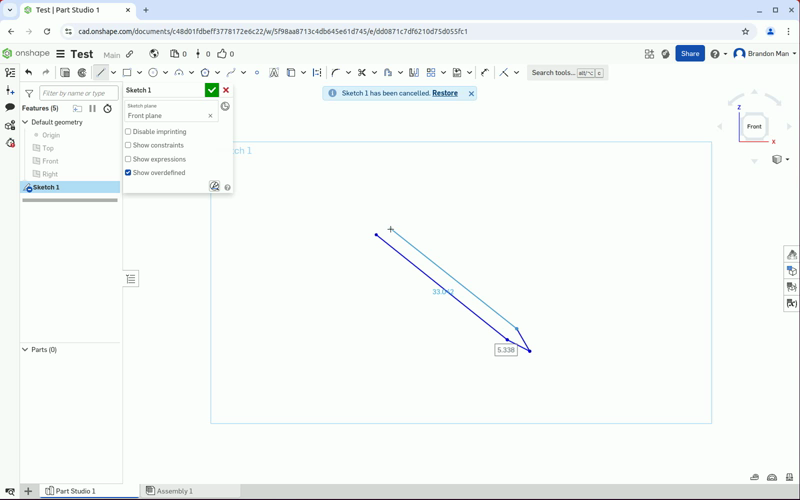
key_down(shift)
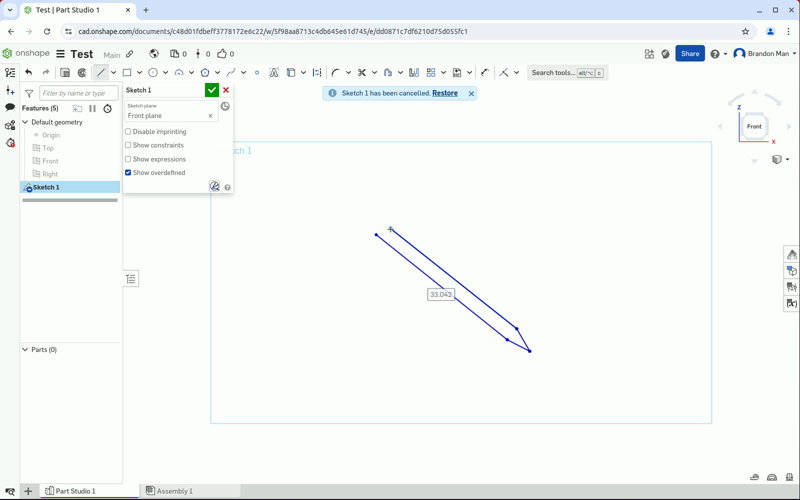
mouse_move(420, 228)
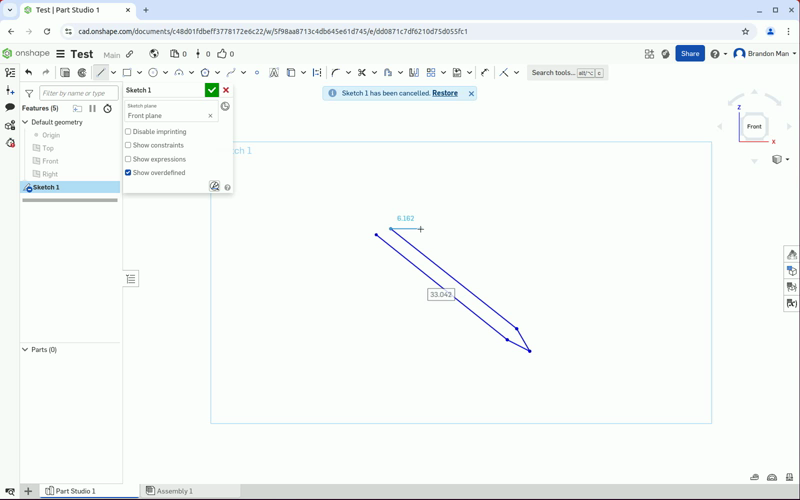
mouse_move(381, 228)
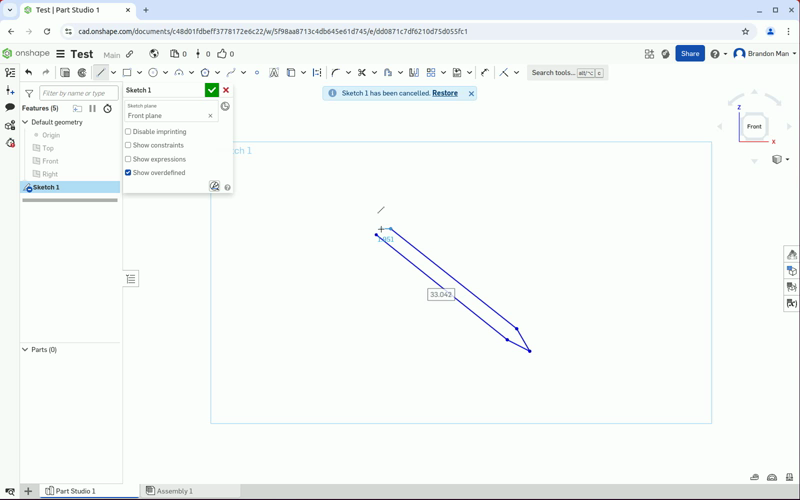
click(381, 228)
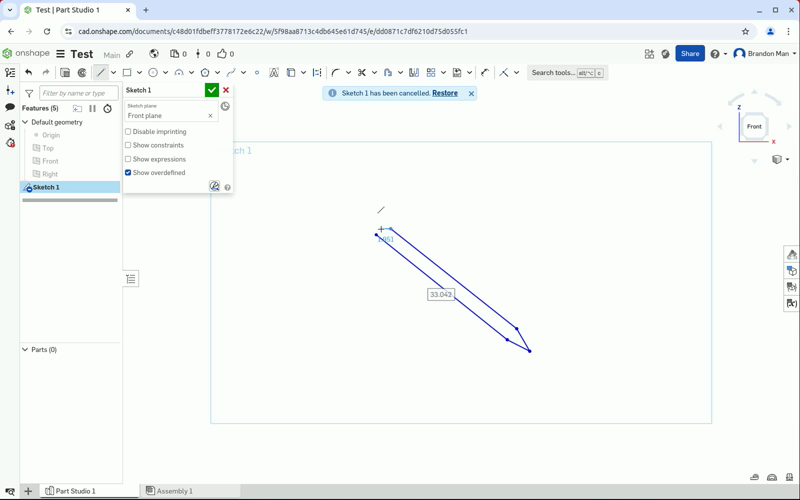
key_up(shift)
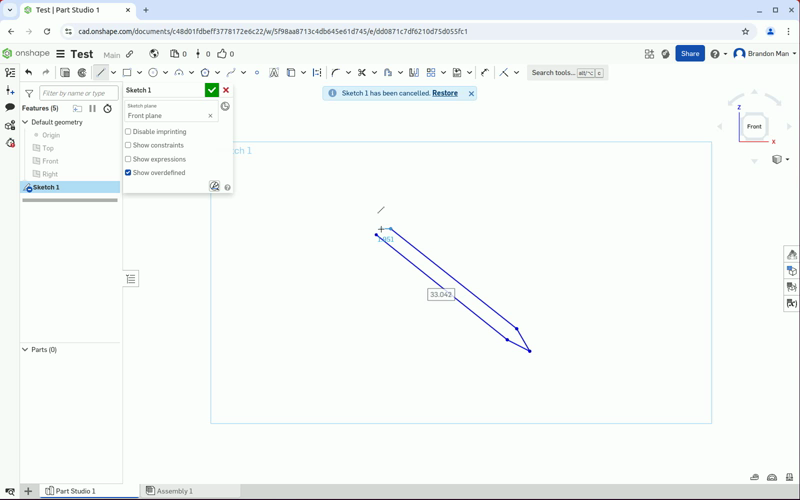
mouse_move(411, 228)
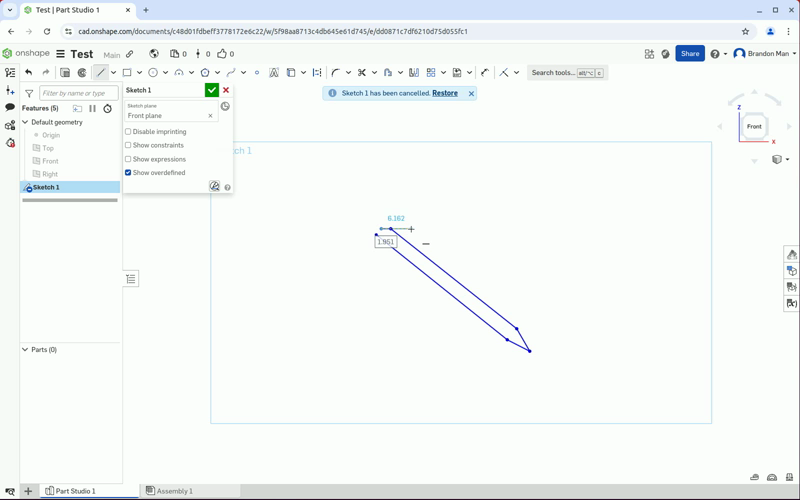
key_down(shift)
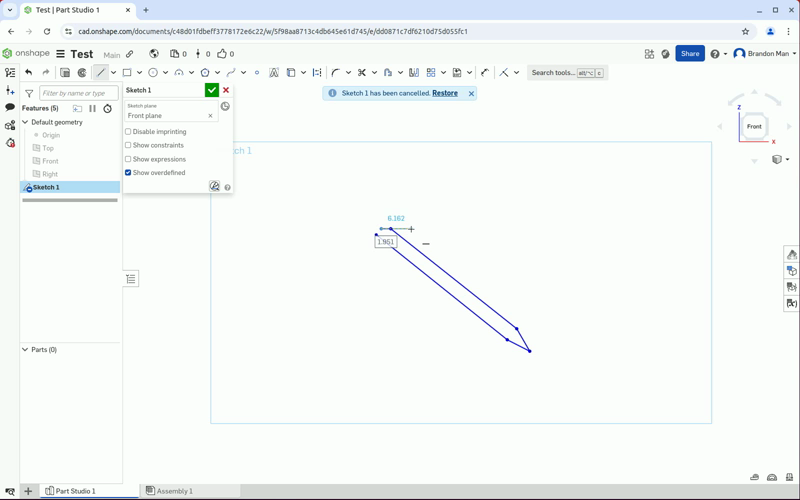
mouse_move(376, 234)
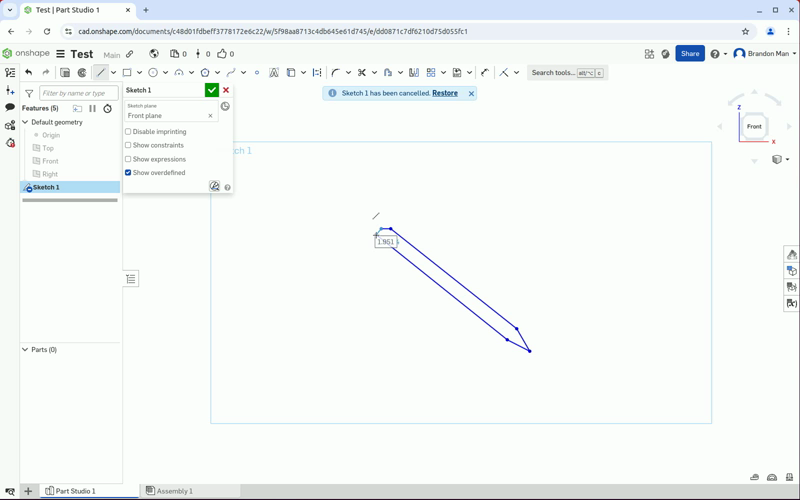
key_up(shift)
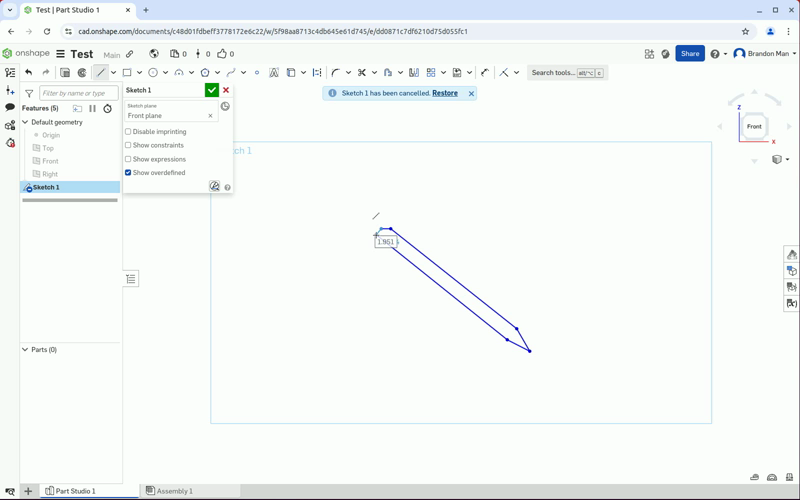
click(376, 234)
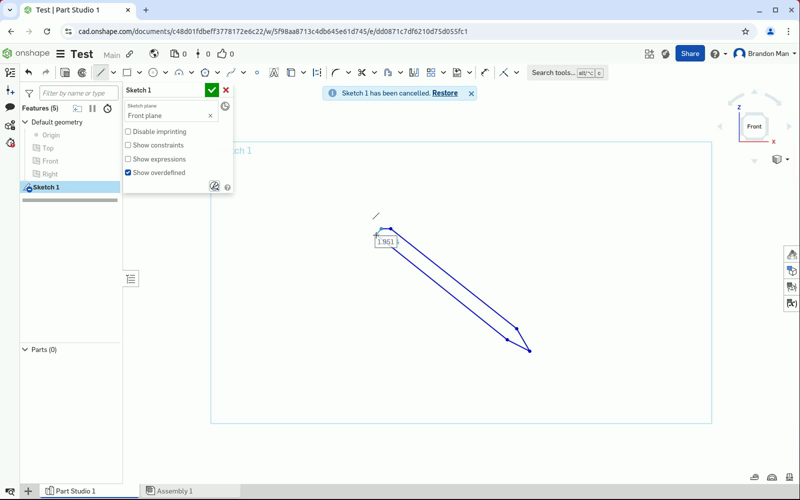
key(esc)
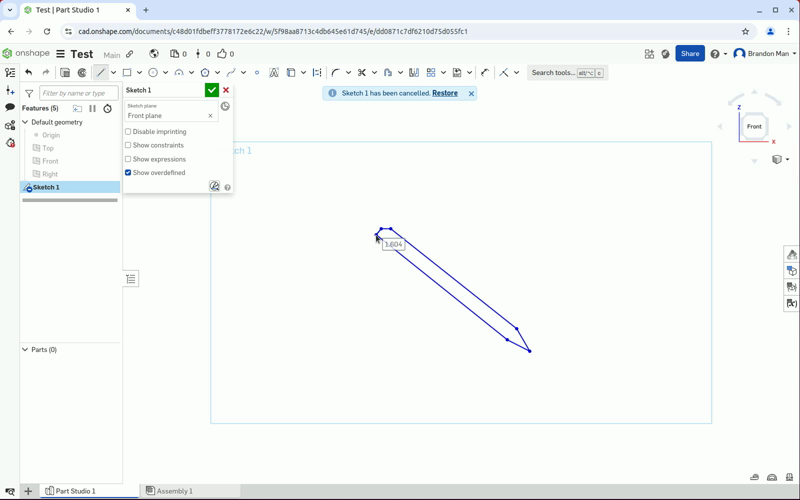
mouse_move(426, 266)
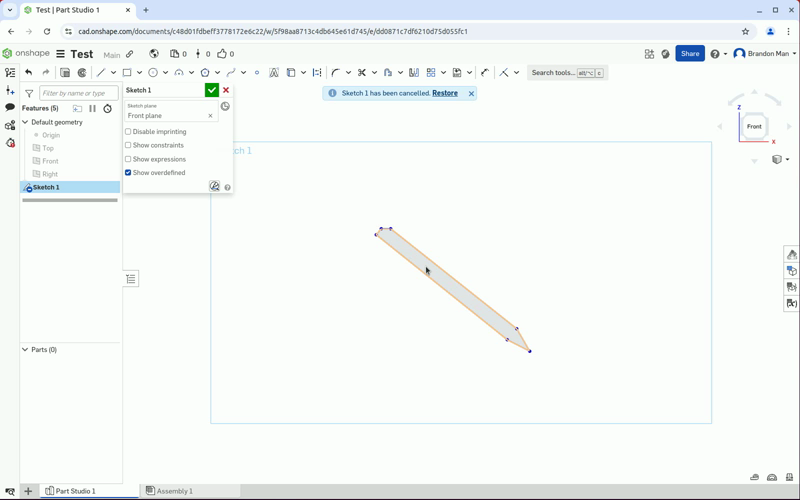
click(426, 266)
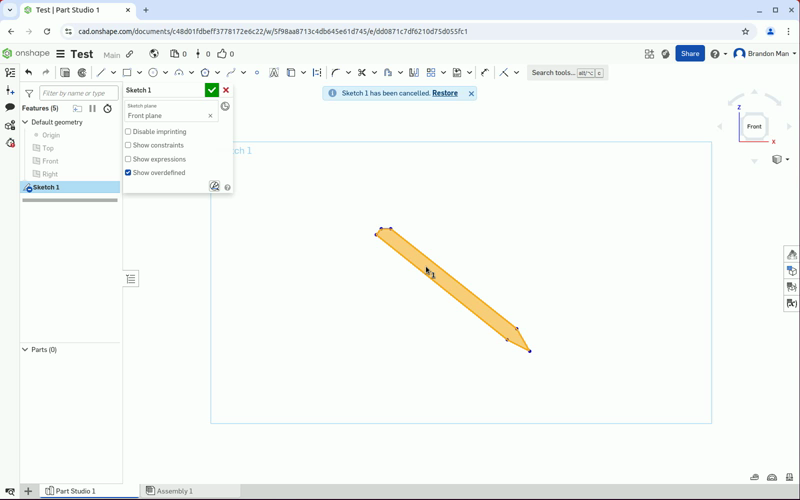
mouse_move(73, 352)
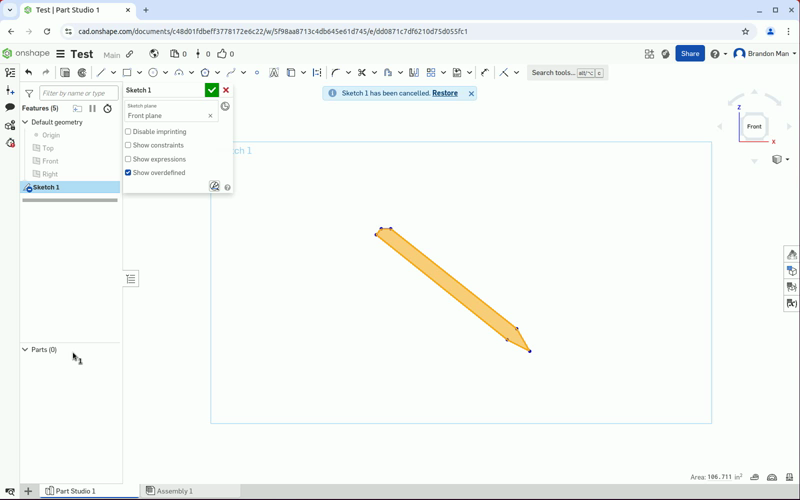
key(shift+y)
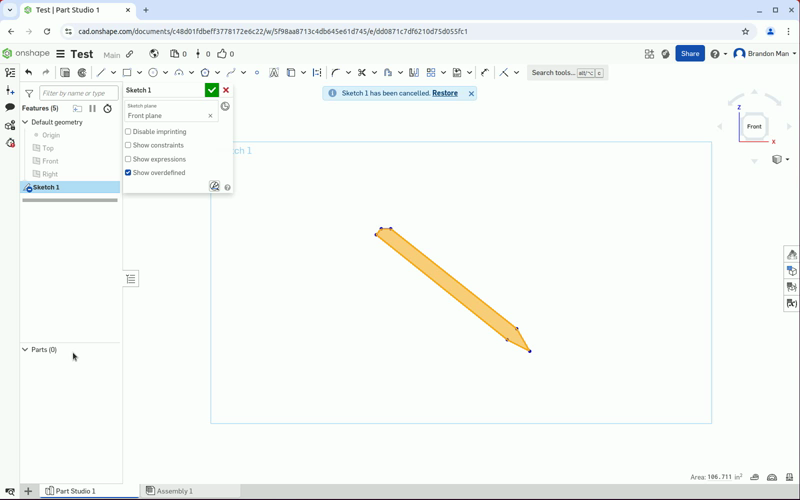
key(shift+e)
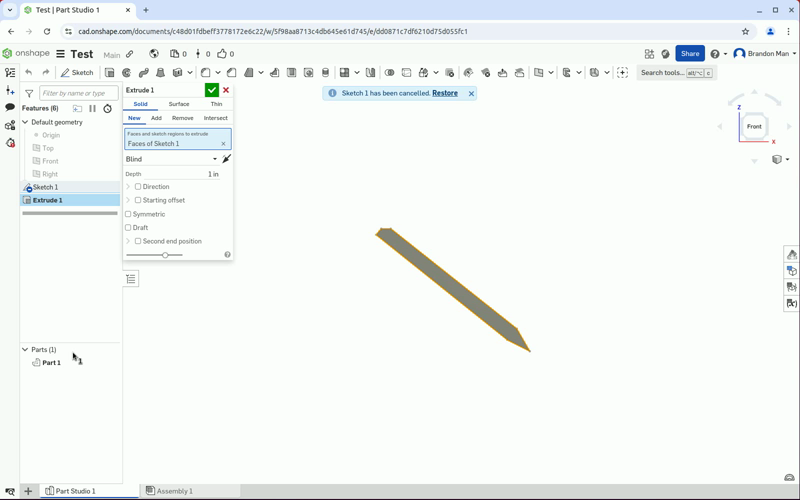
mouse_move(143, 106)
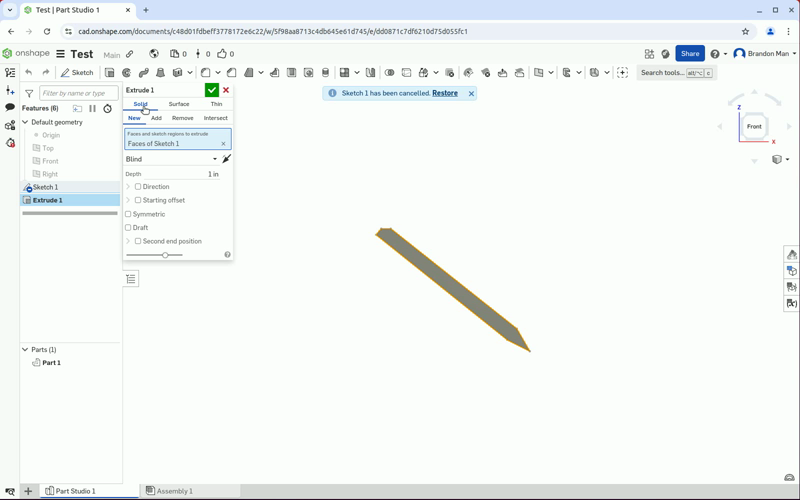
click(143, 106)
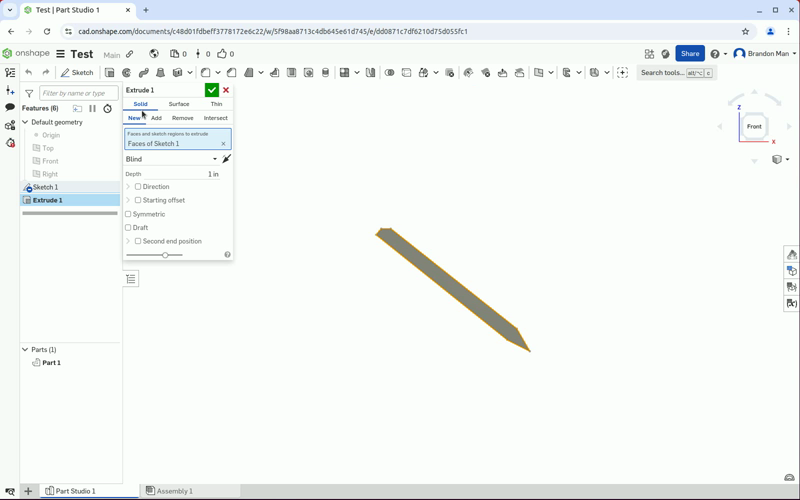
mouse_move(137, 120)
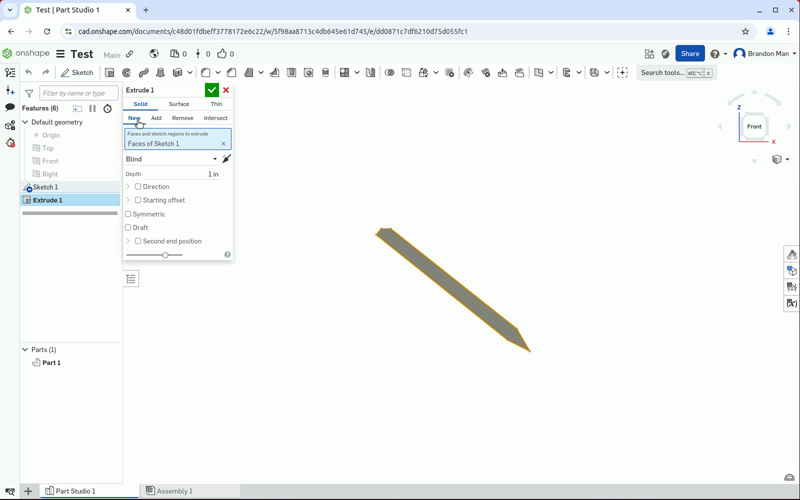
click(137, 120)
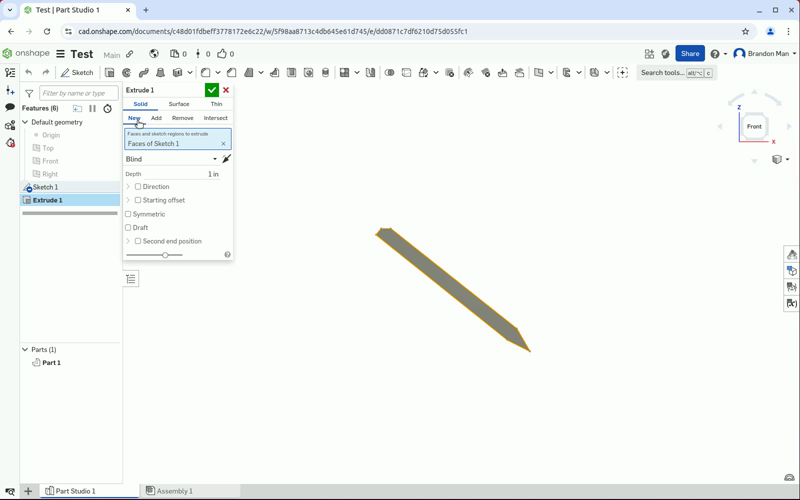
key(tab, 4)
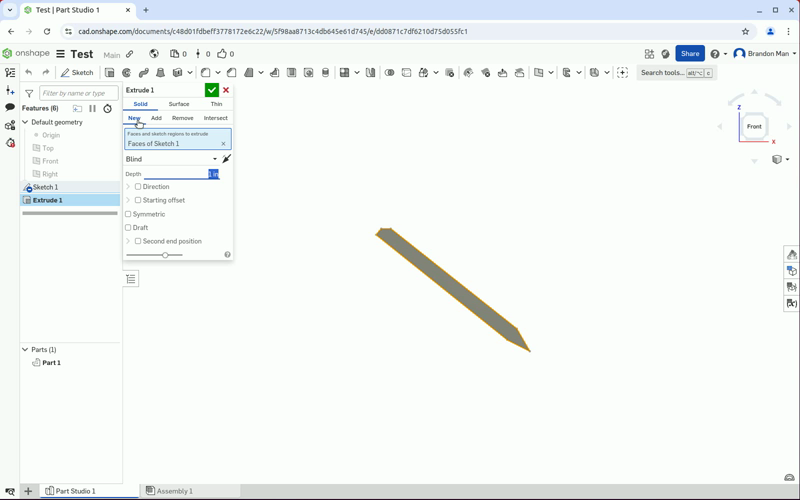
text(1.926)
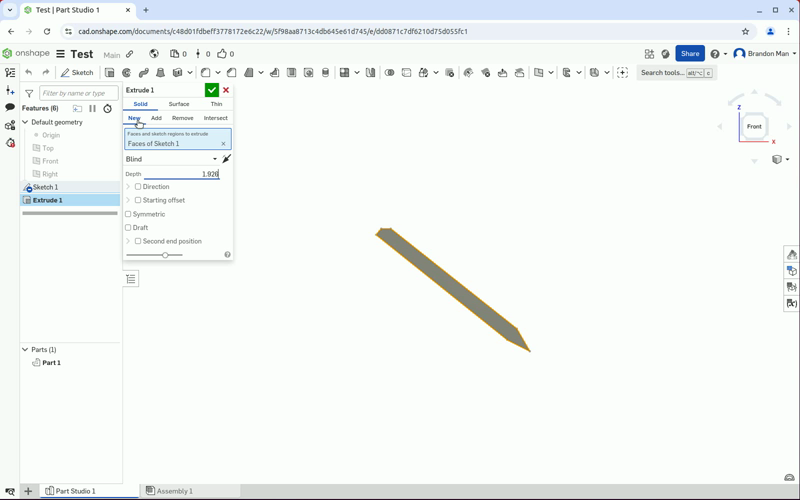
key(enter)
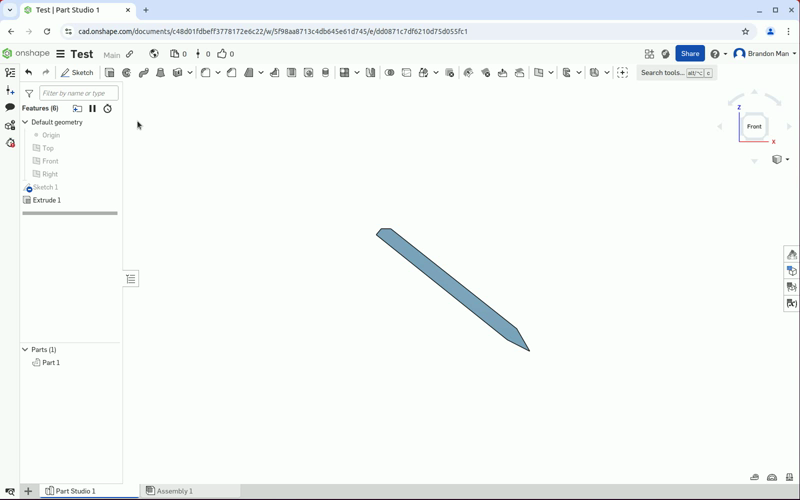
key(shift+h)
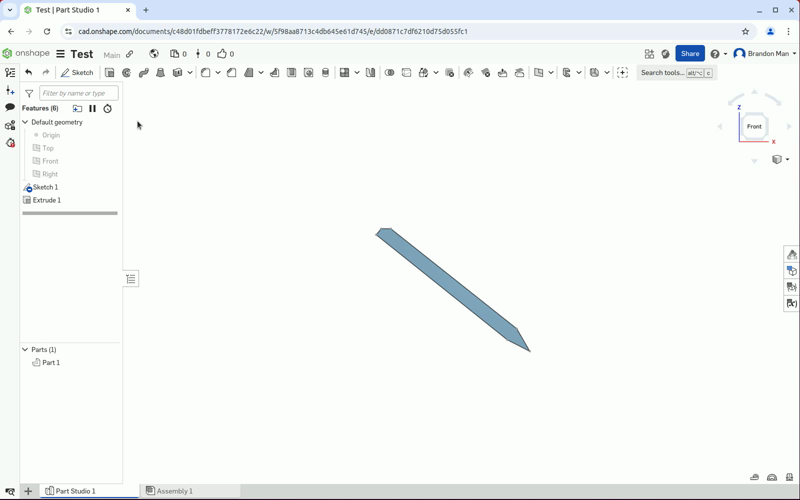
key(shift+h)
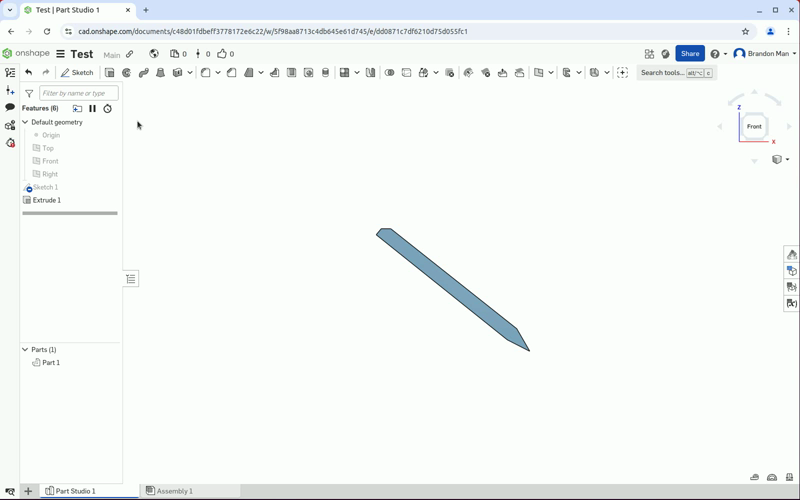
mouse_move(73, 189)
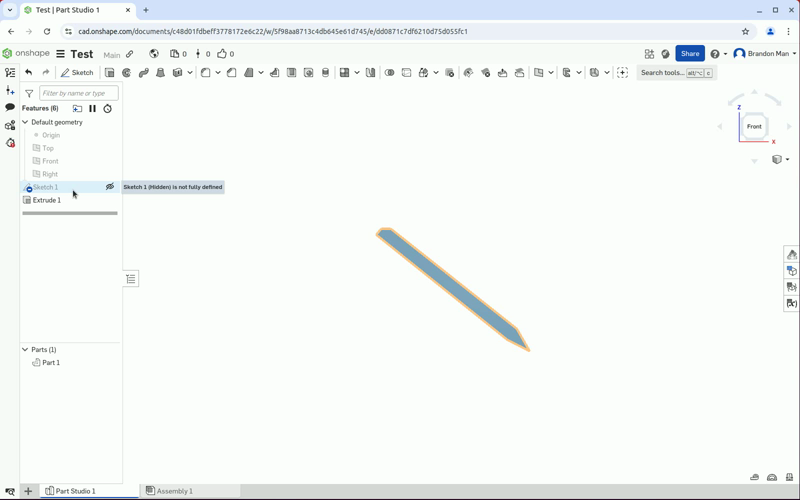
click(73, 189)
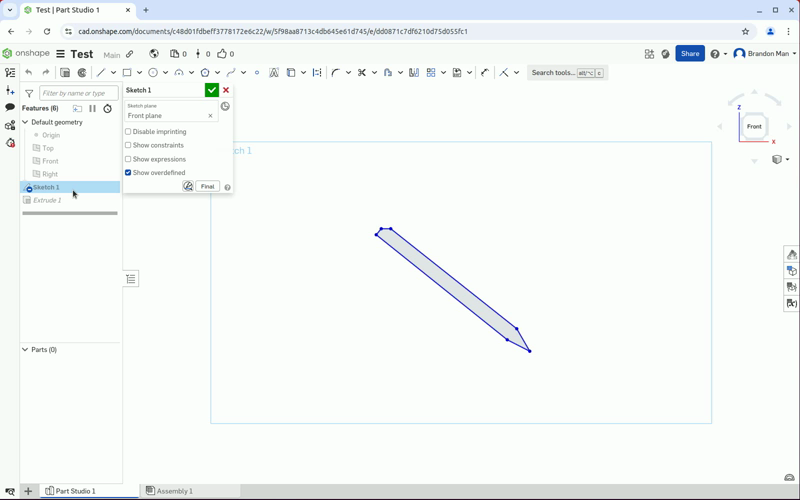
mouse_move(229, 92)
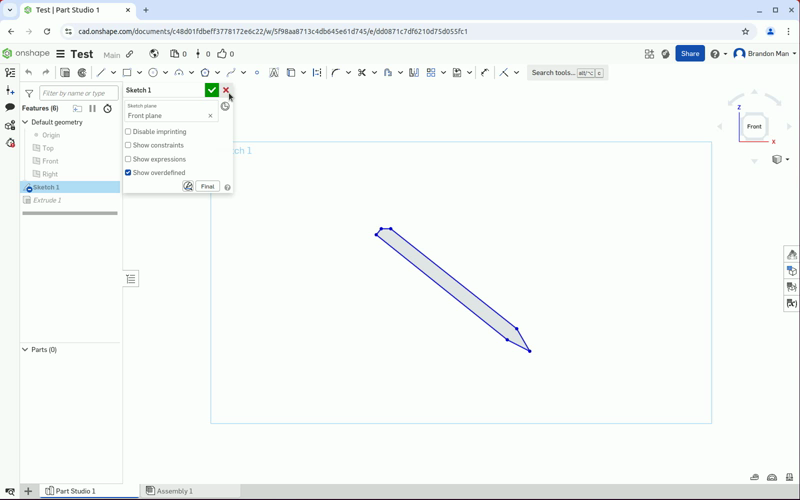
click(229, 92)
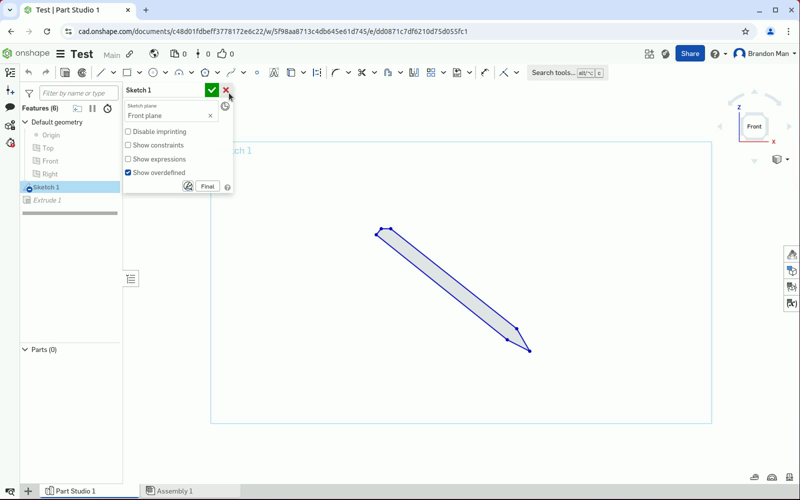
key(shift+s)
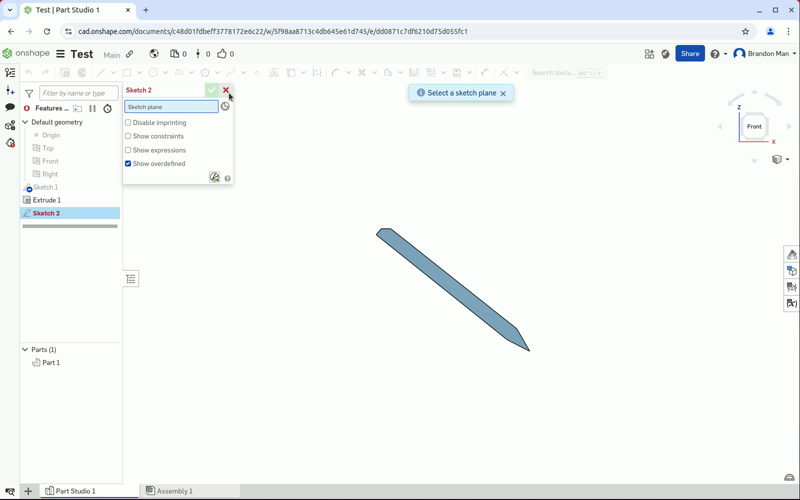
mouse_move(73, 163)
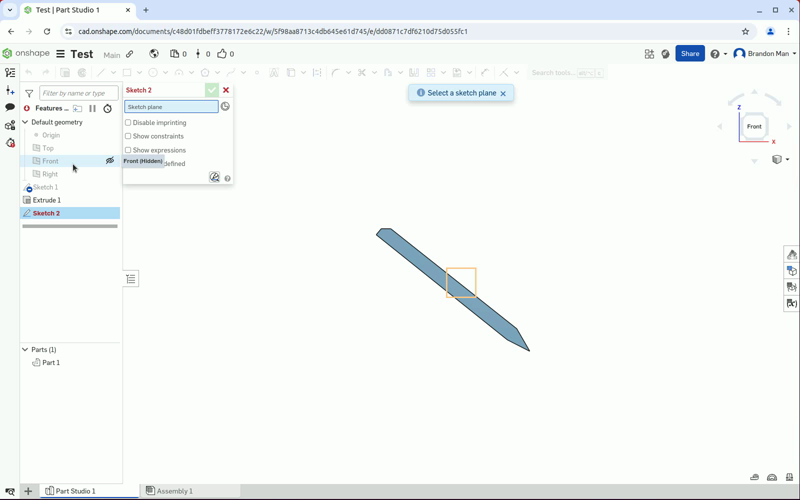
click(73, 163)
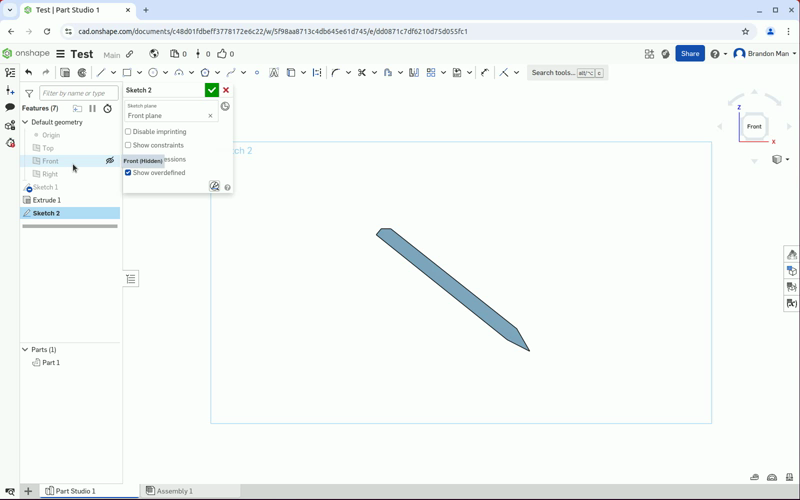
mouse_move(73, 352)
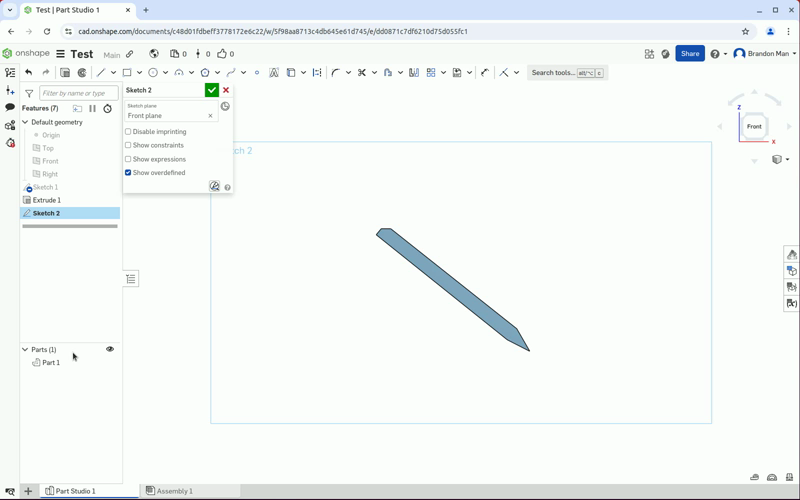
key(y)
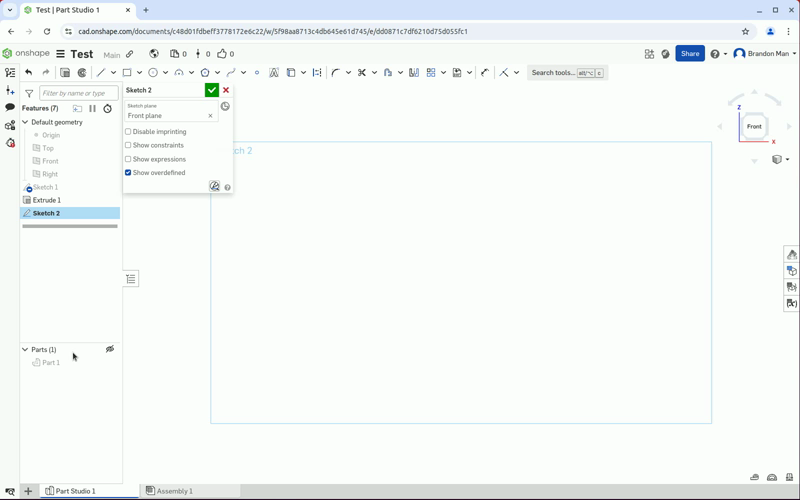
key(l)
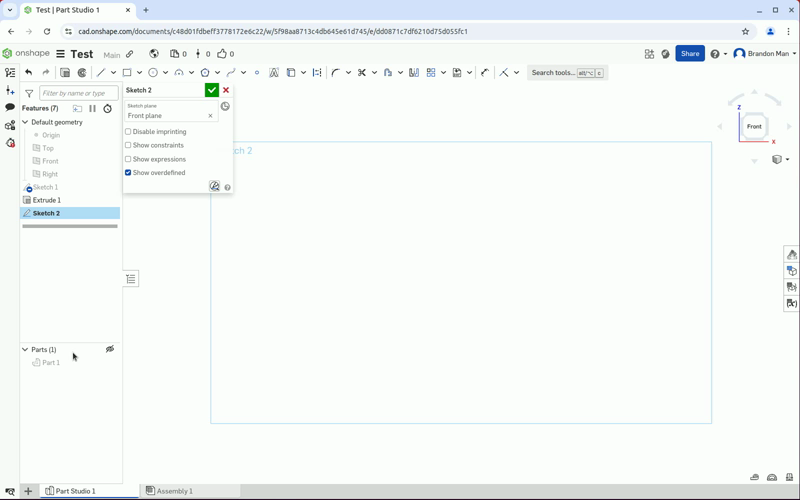
key_down(shift)
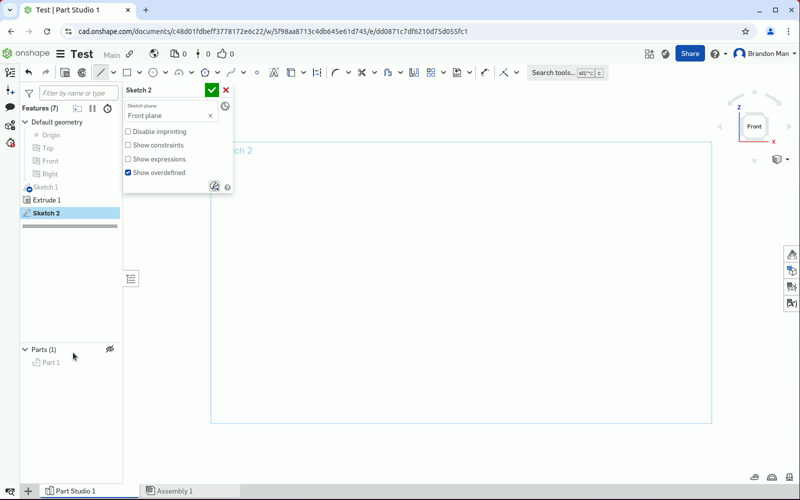
mouse_move(348, 207)
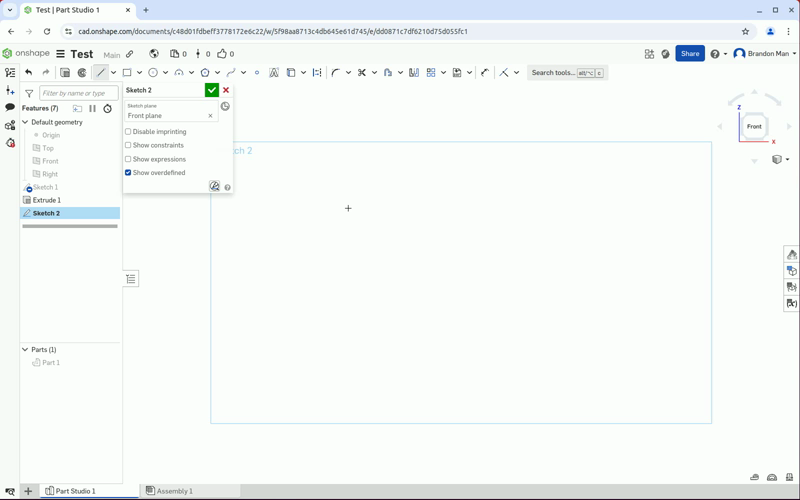
click(348, 207)
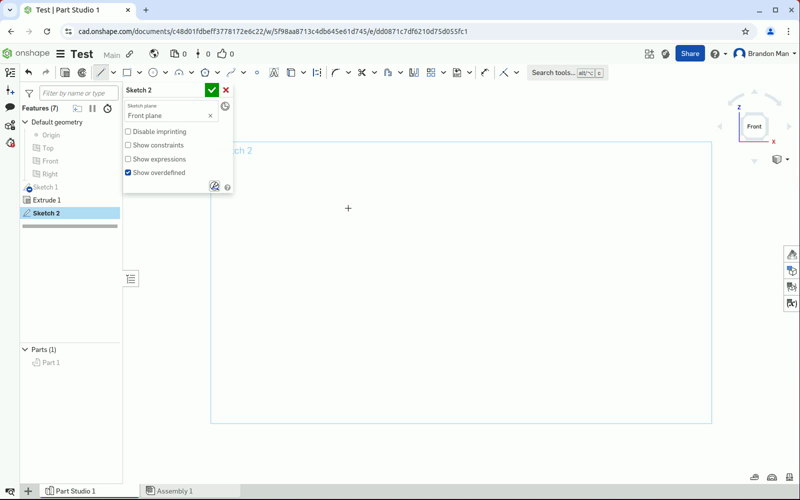
key_up(shift)
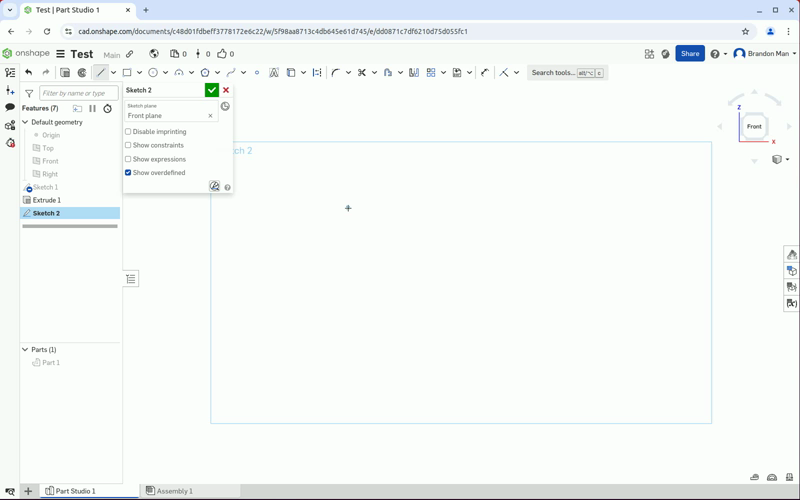
key_down(shift)
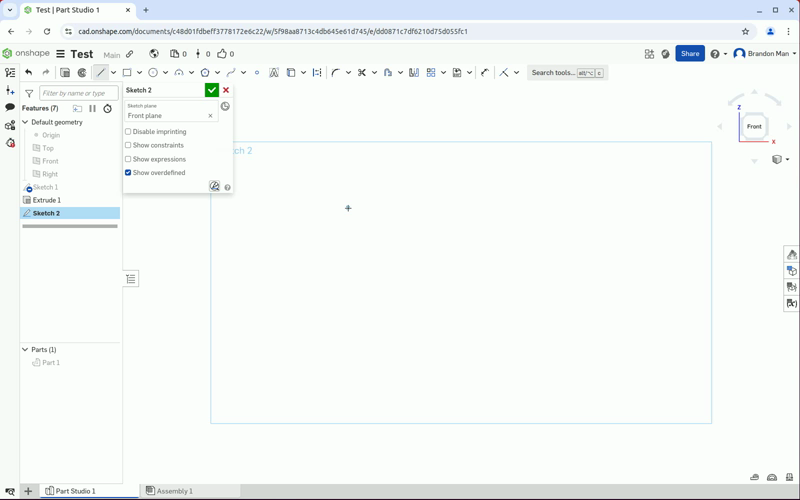
mouse_move(378, 207)
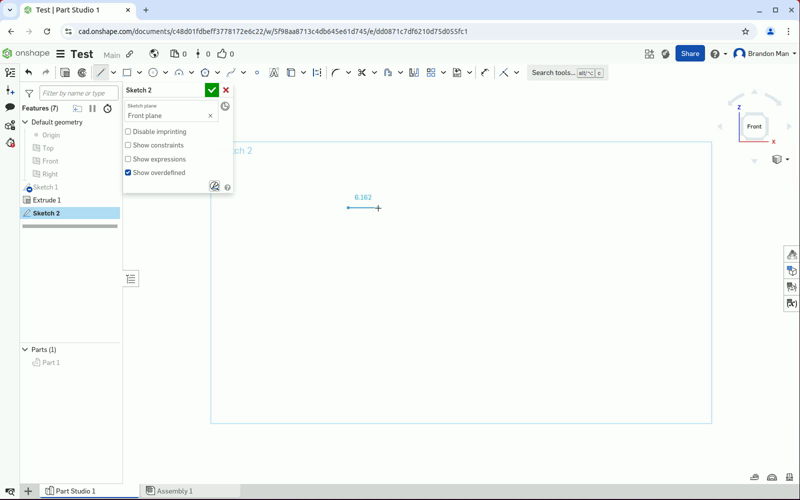
mouse_move(367, 219)
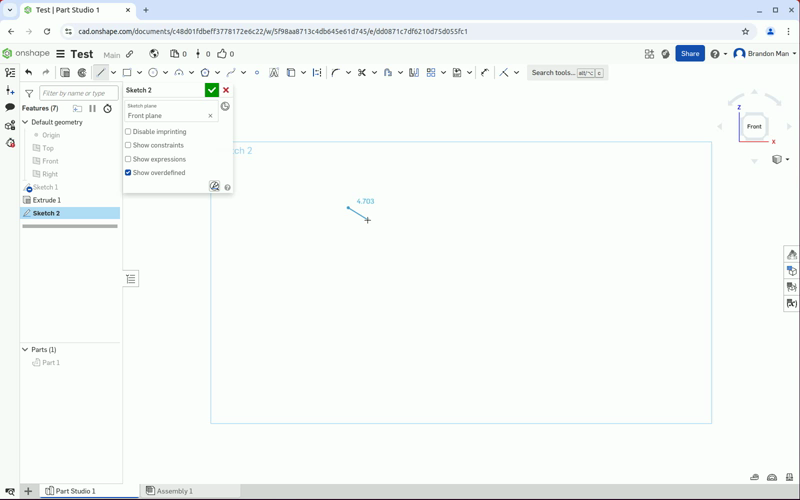
click(367, 219)
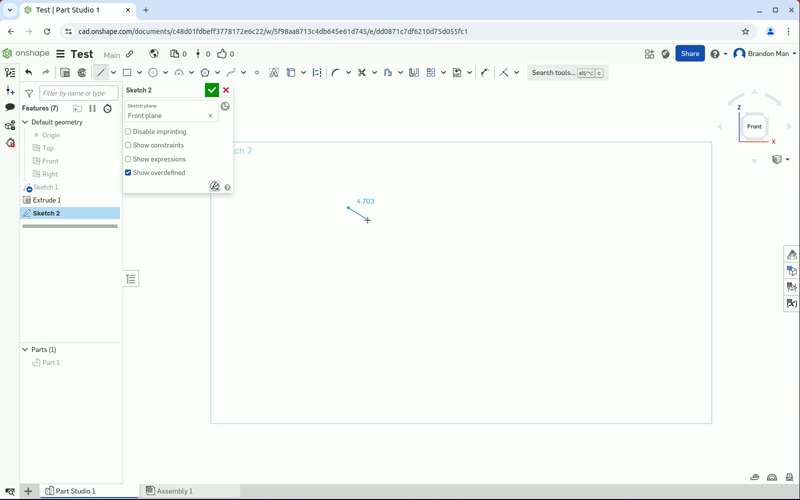
key_up(shift)
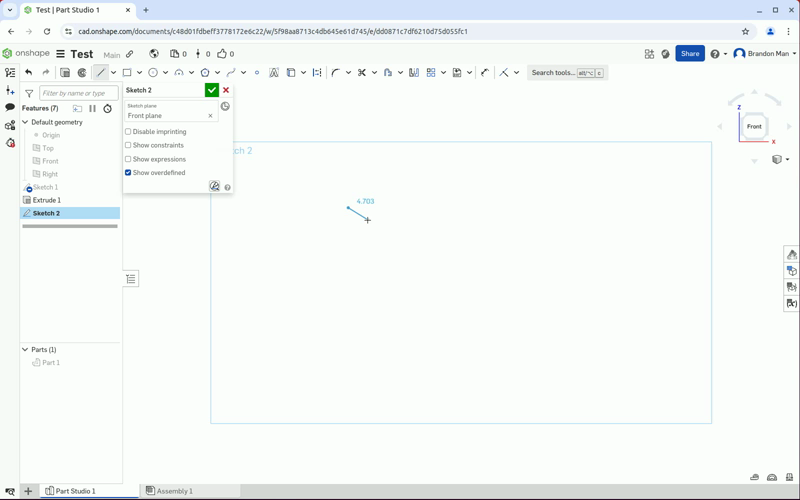
key_down(shift)
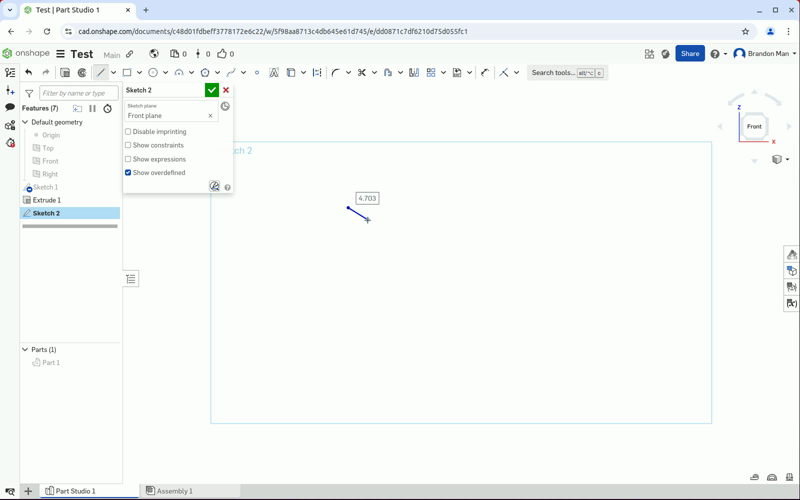
mouse_move(397, 219)
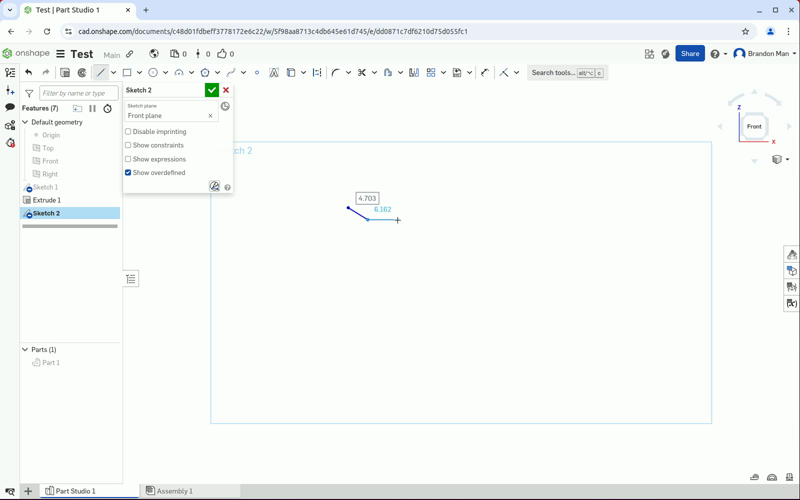
mouse_move(381, 228)
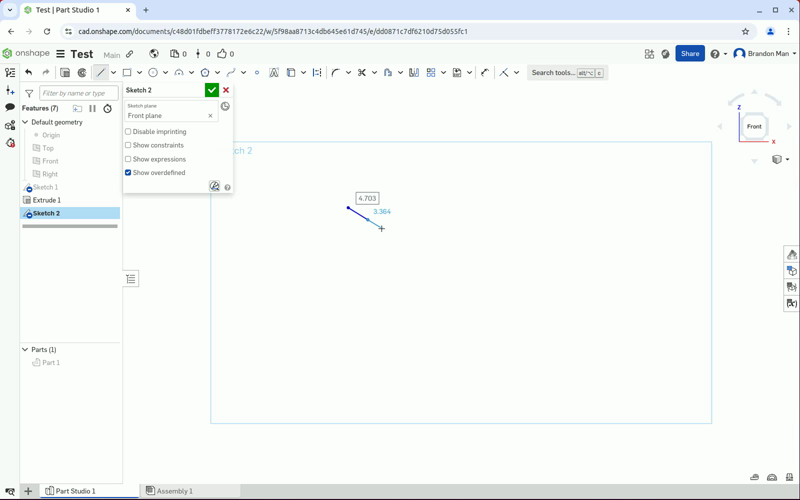
click(381, 228)
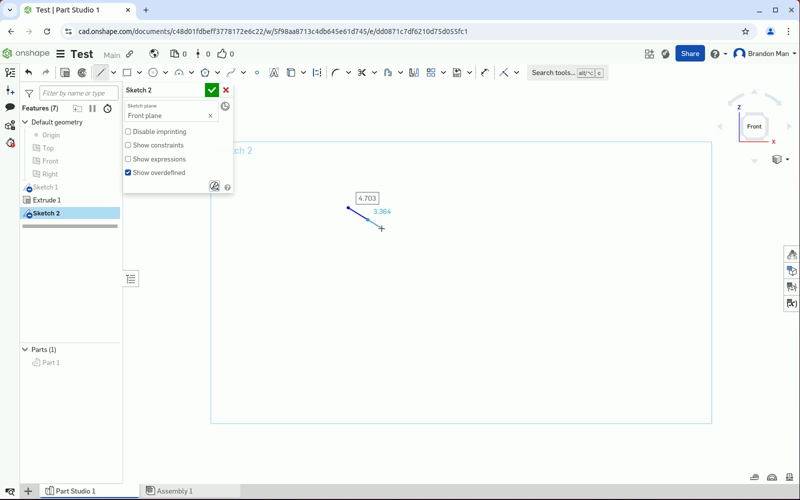
key_up(shift)
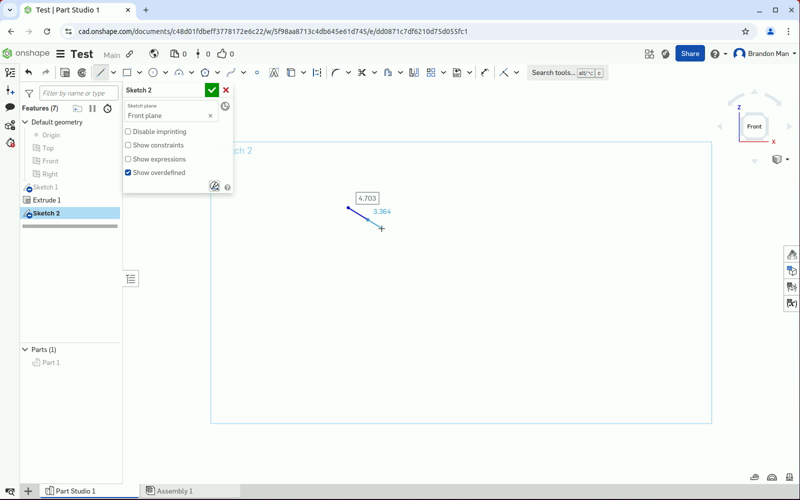
key_down(shift)
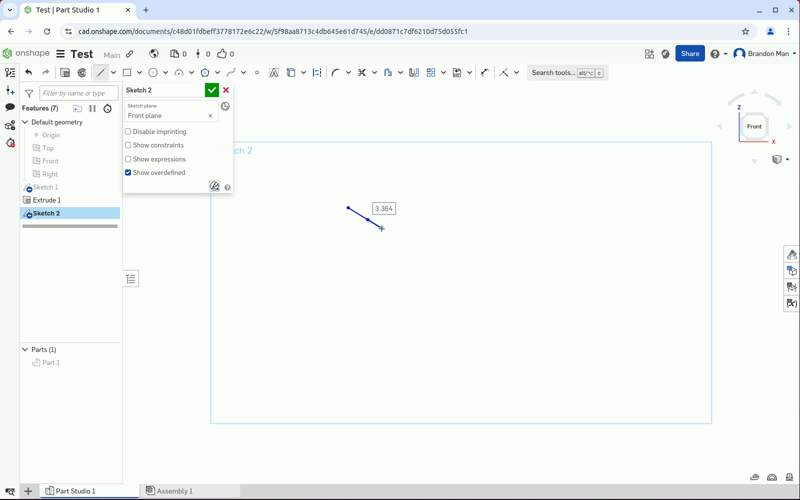
mouse_move(411, 228)
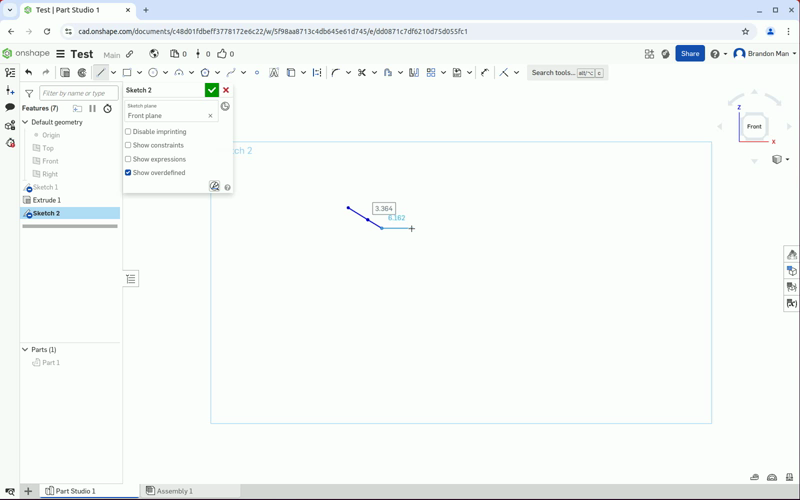
mouse_move(381, 211)
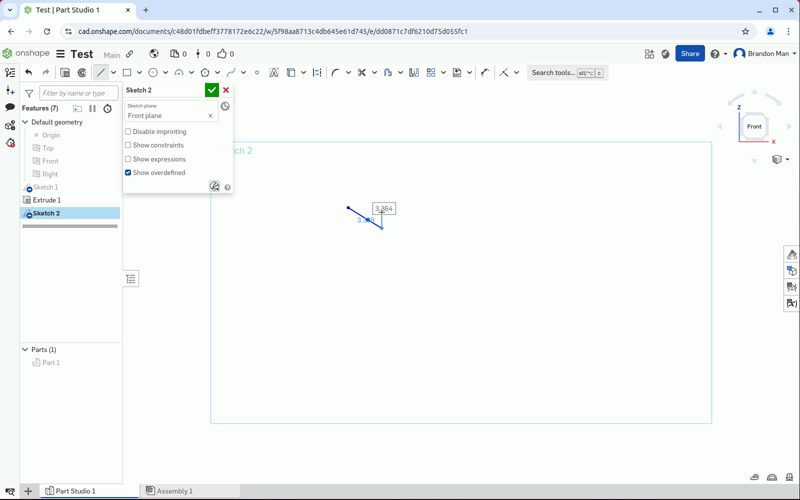
click(381, 211)
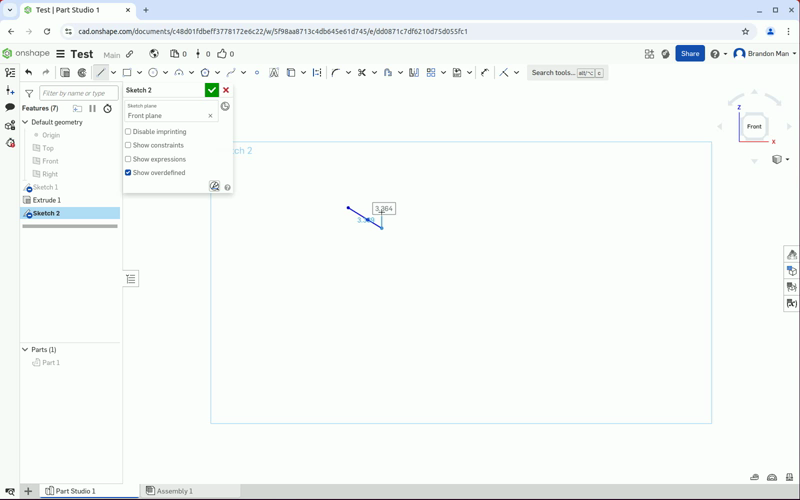
key_up(shift)
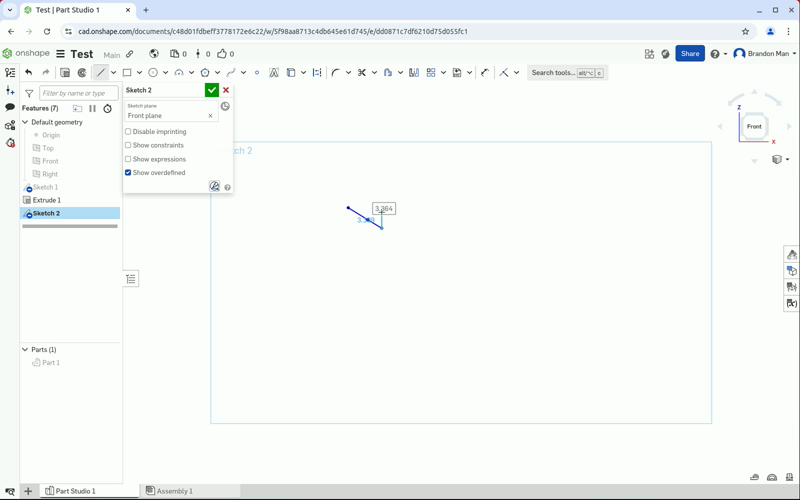
key_down(shift)
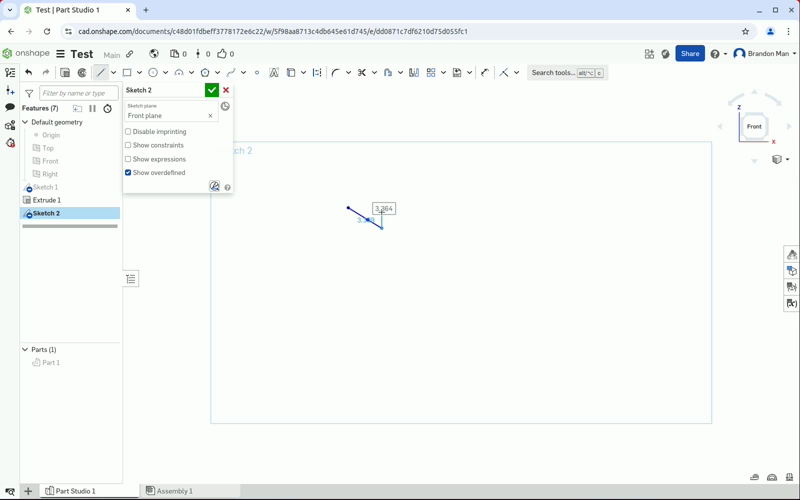
mouse_move(411, 211)
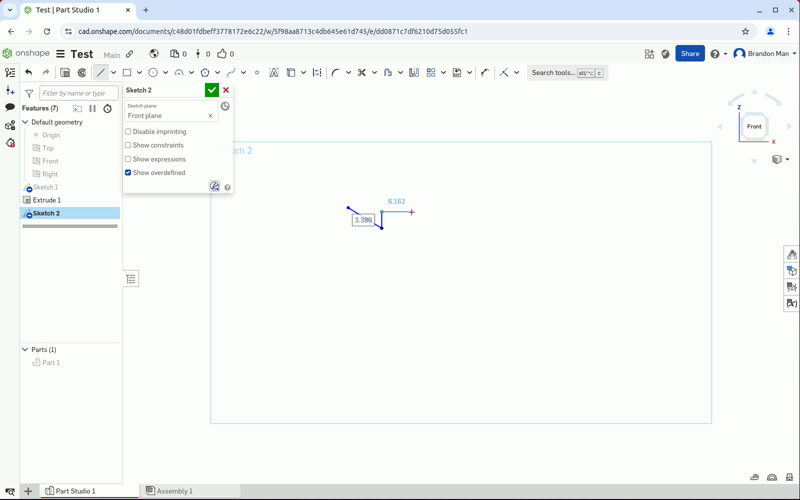
mouse_move(381, 186)
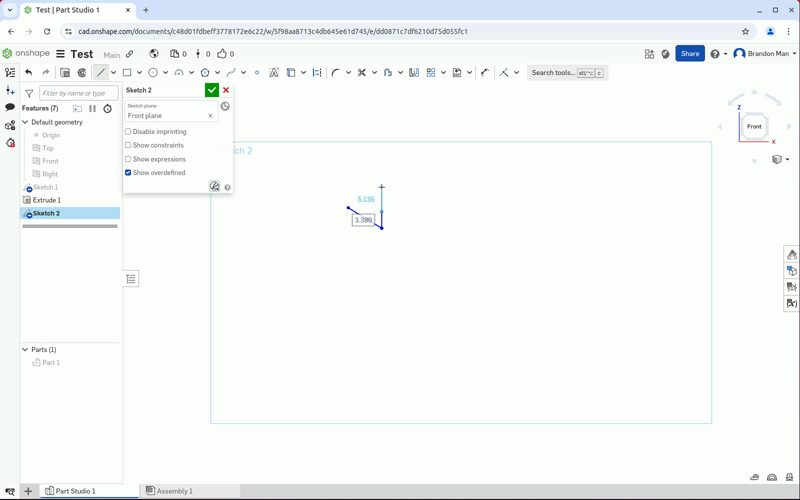
click(381, 186)
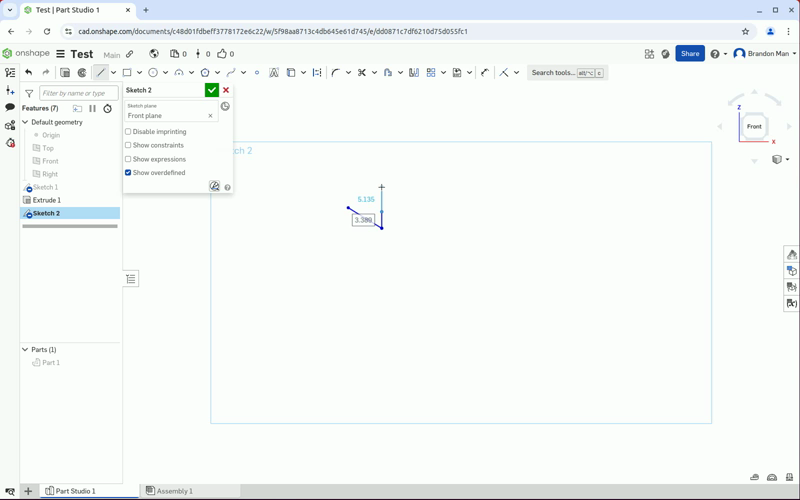
key_up(shift)
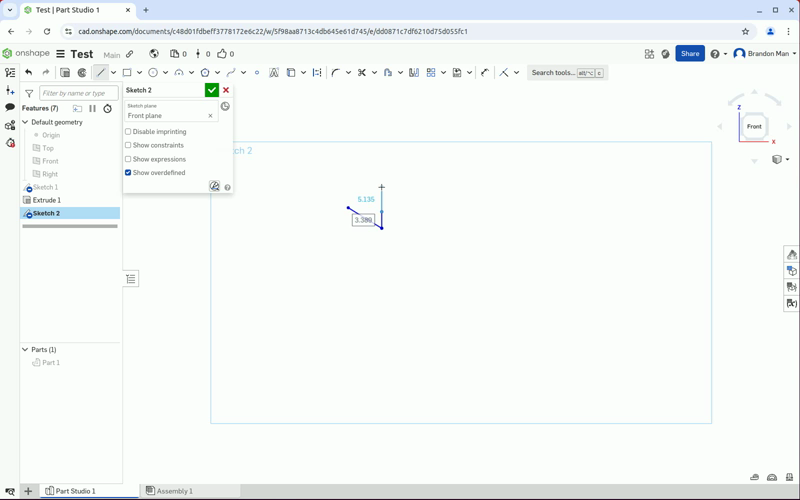
key_down(shift)
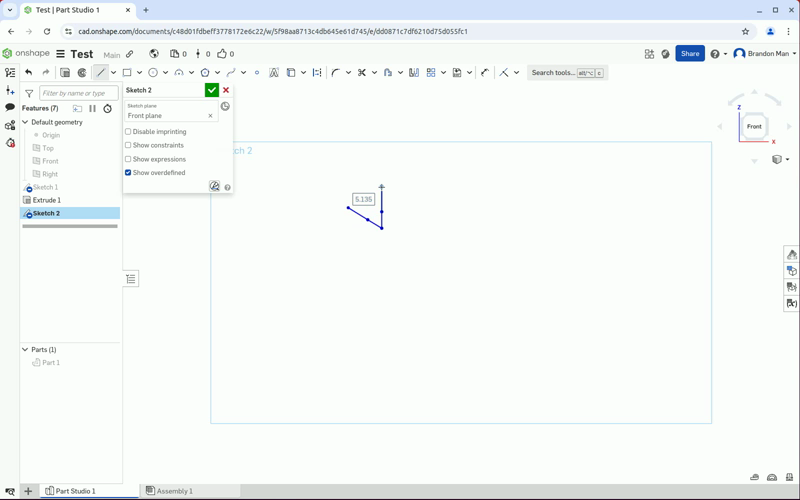
mouse_move(411, 186)
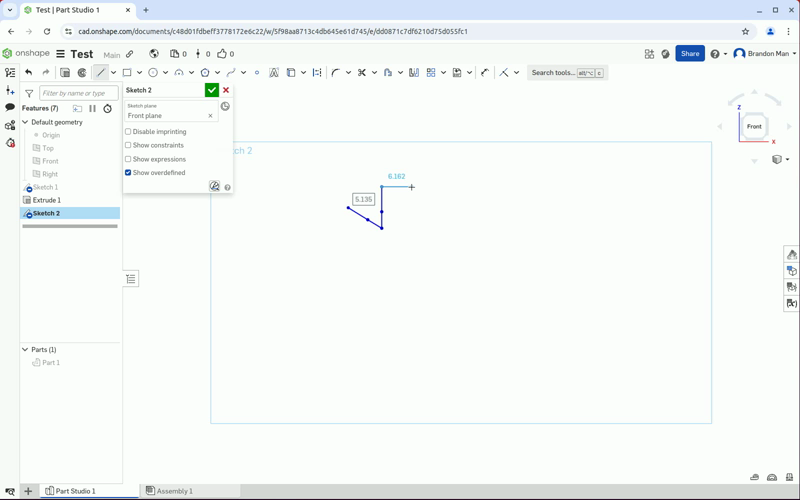
mouse_move(374, 214)
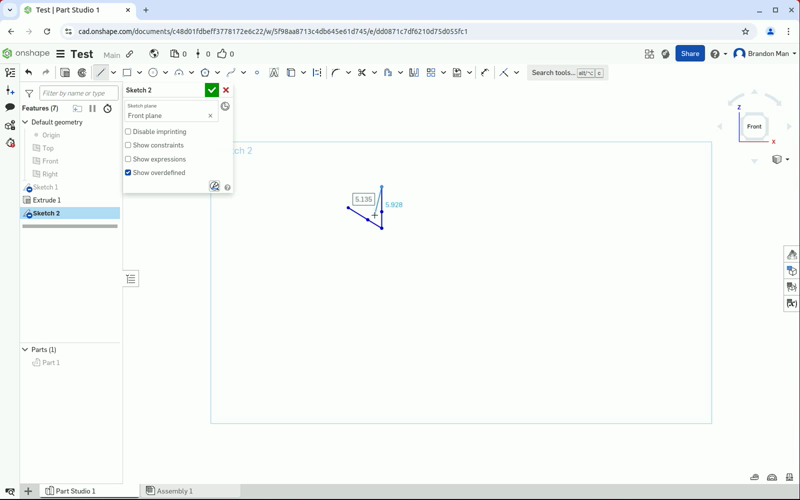
click(374, 214)
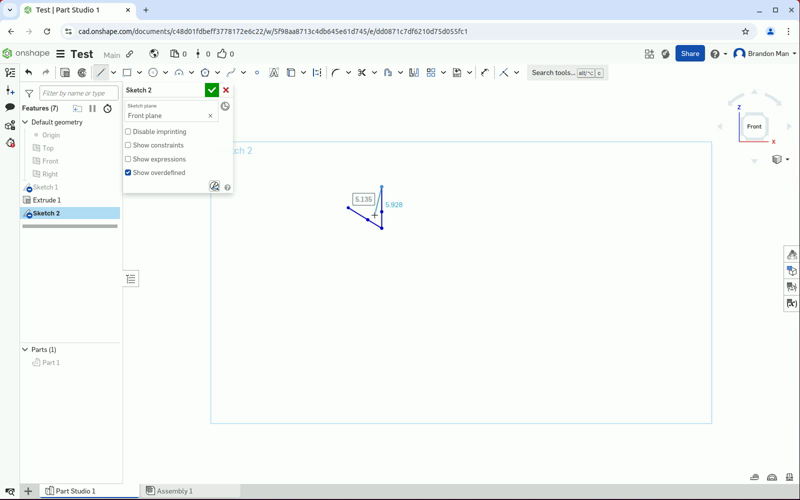
key_up(shift)
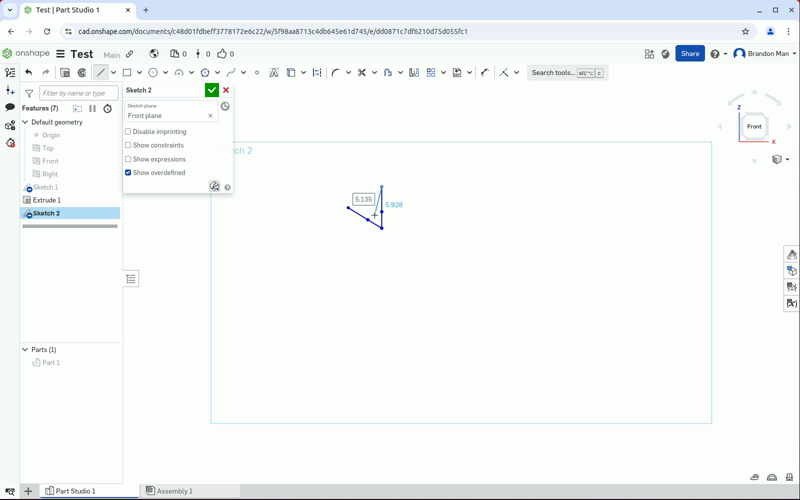
mouse_move(404, 214)
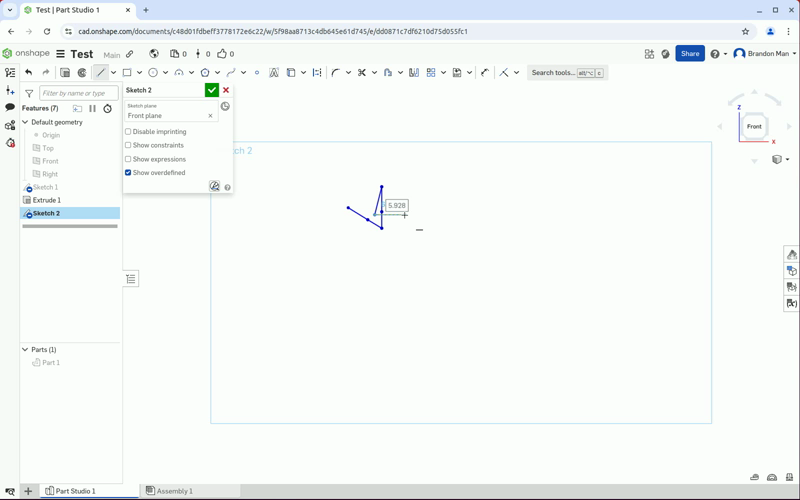
key_down(shift)
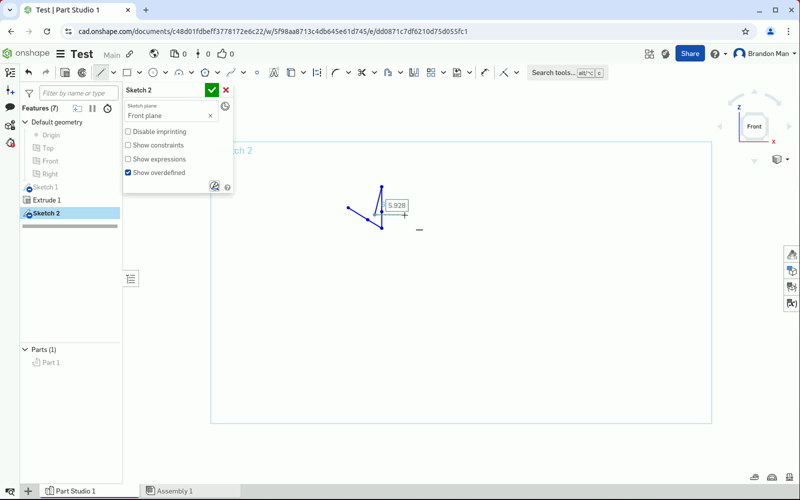
mouse_move(348, 207)
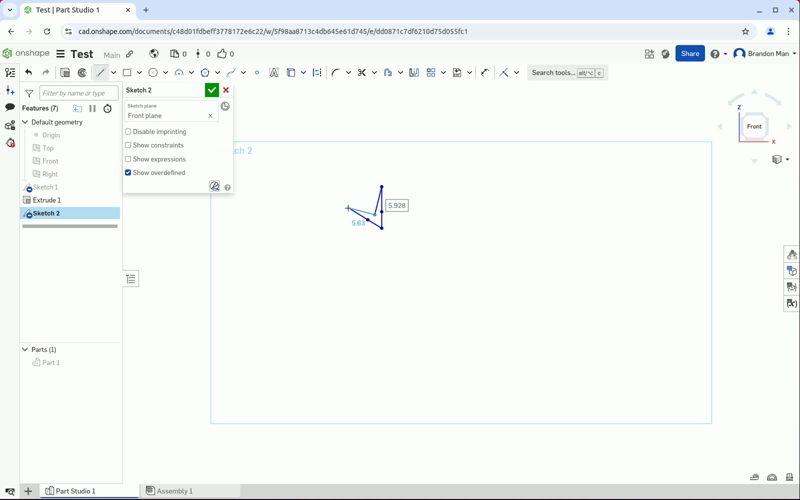
key_up(shift)
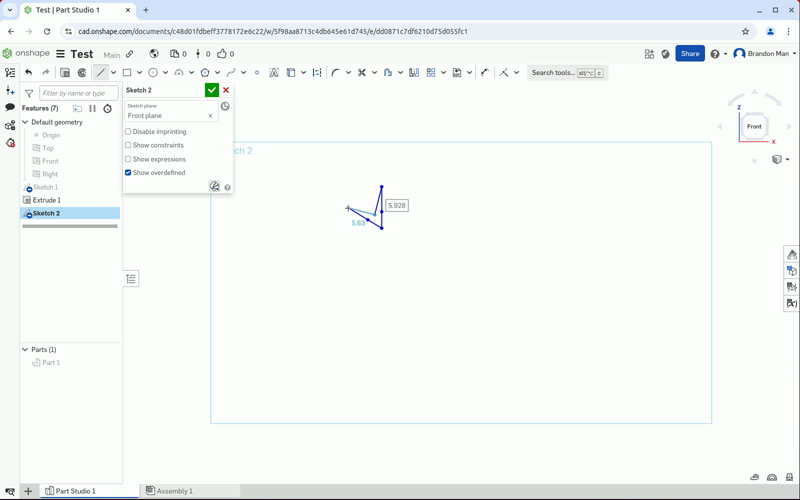
click(348, 207)
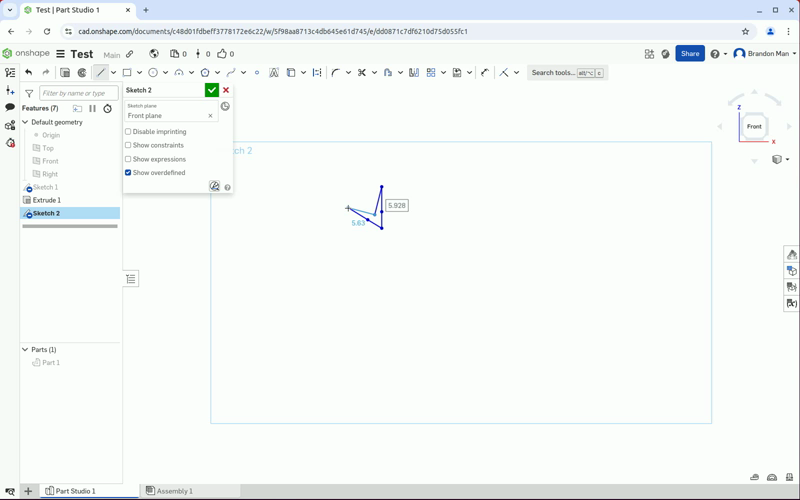
key(esc)
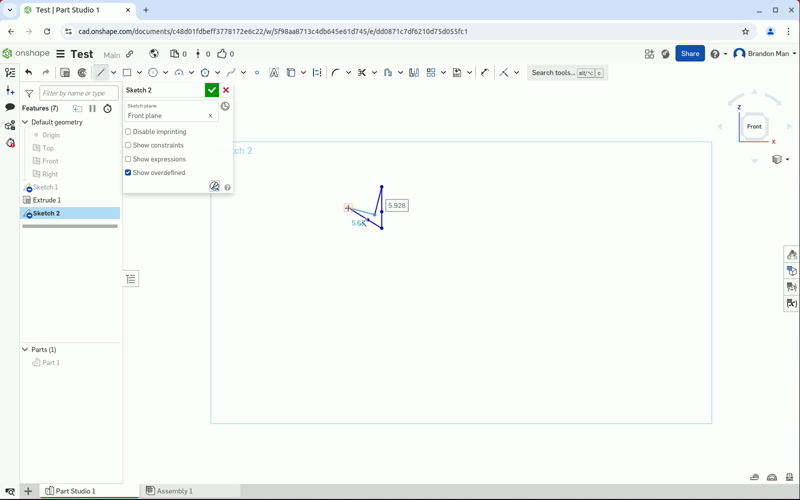
mouse_move(364, 216)
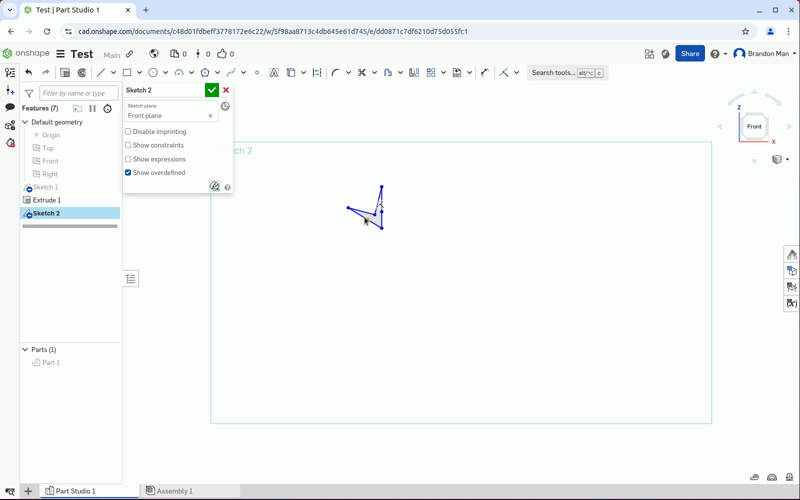
scroll(6)
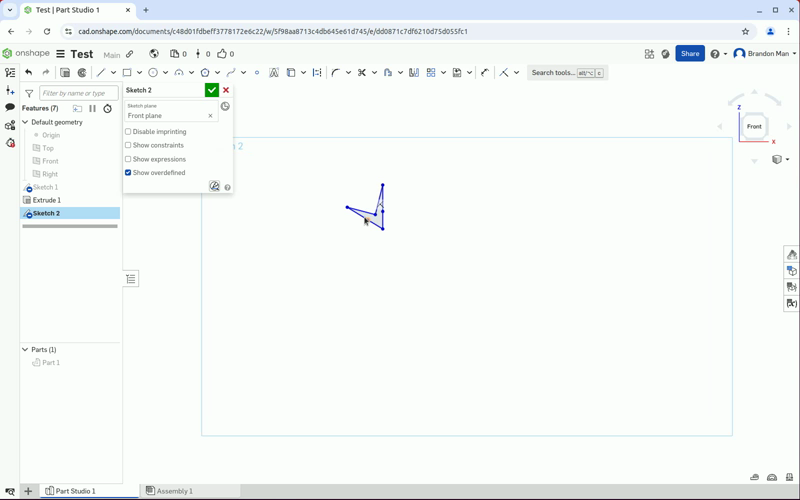
scroll(6)
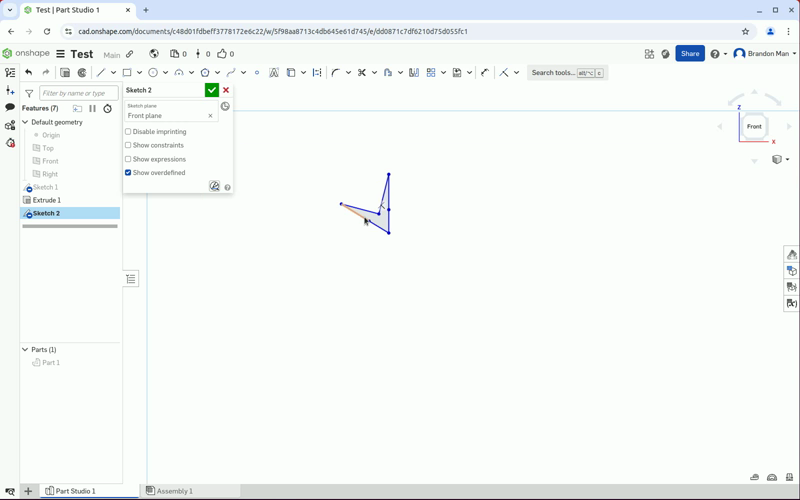
scroll(6)
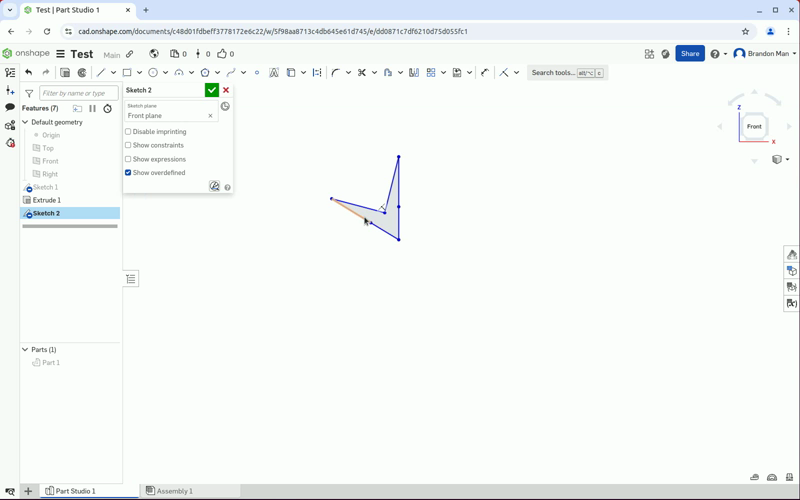
scroll(6)
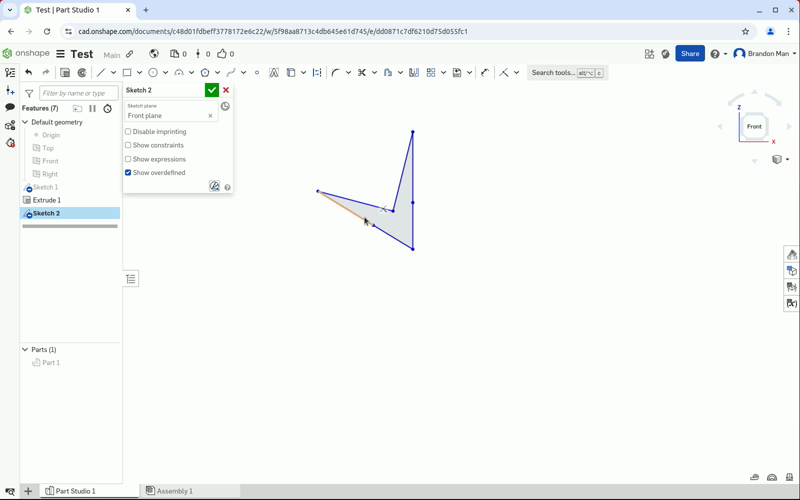
scroll(6)
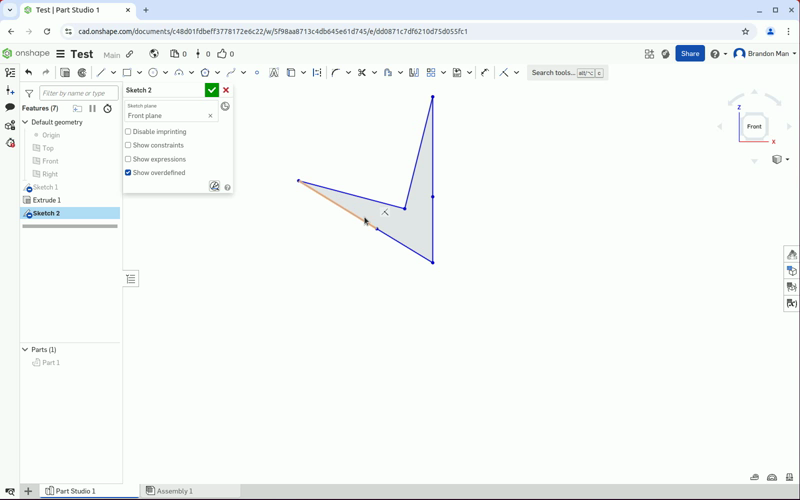
scroll(6)
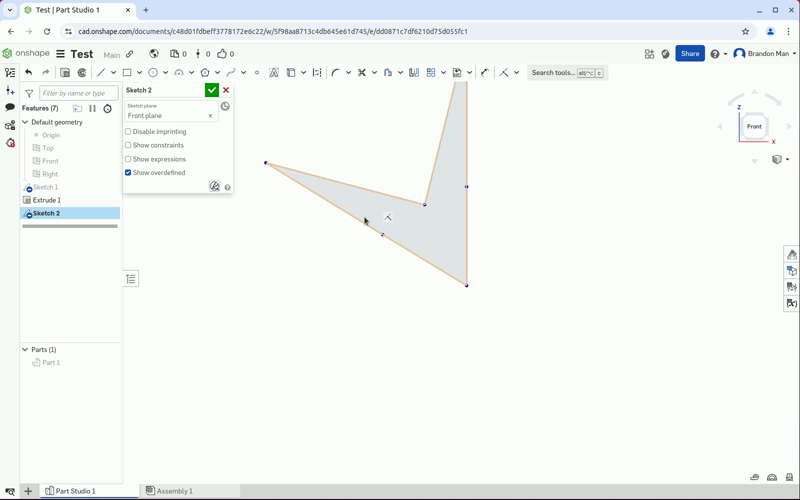
scroll(6)
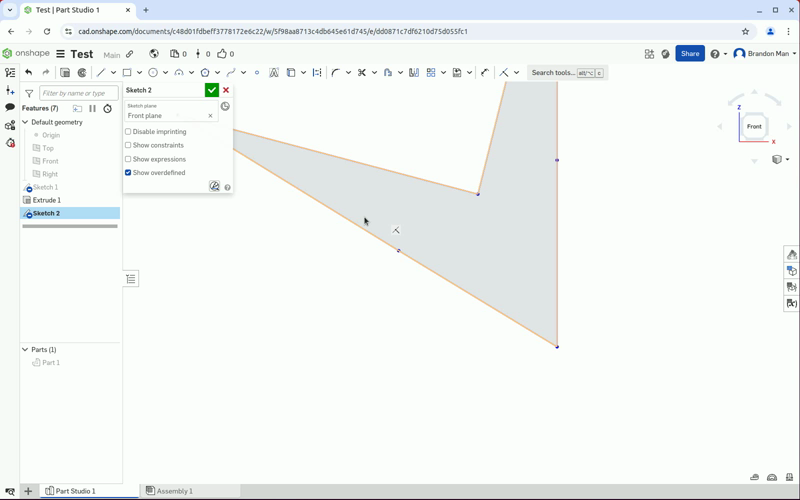
click(364, 216)
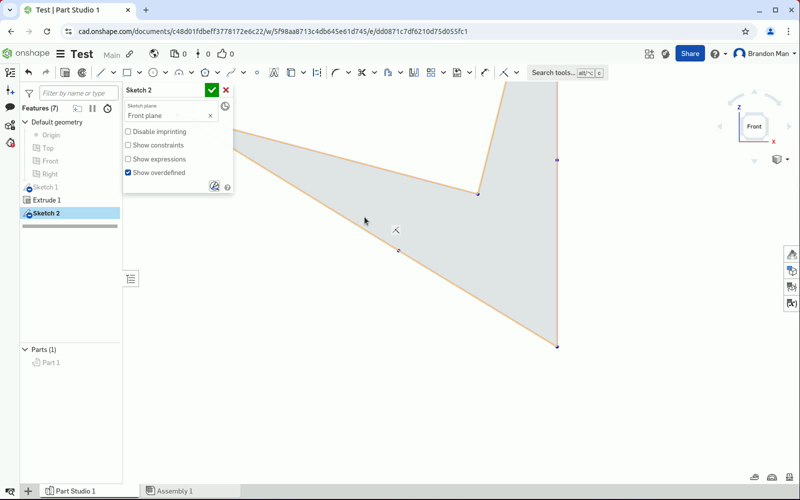
scroll(-6)
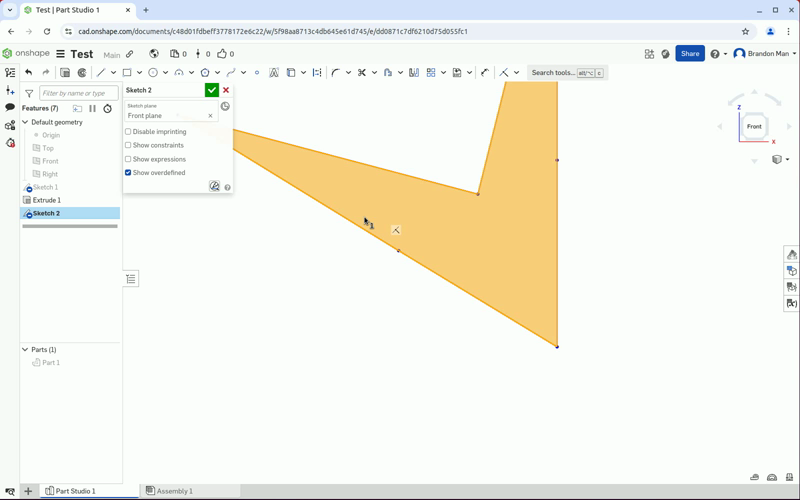
scroll(-6)
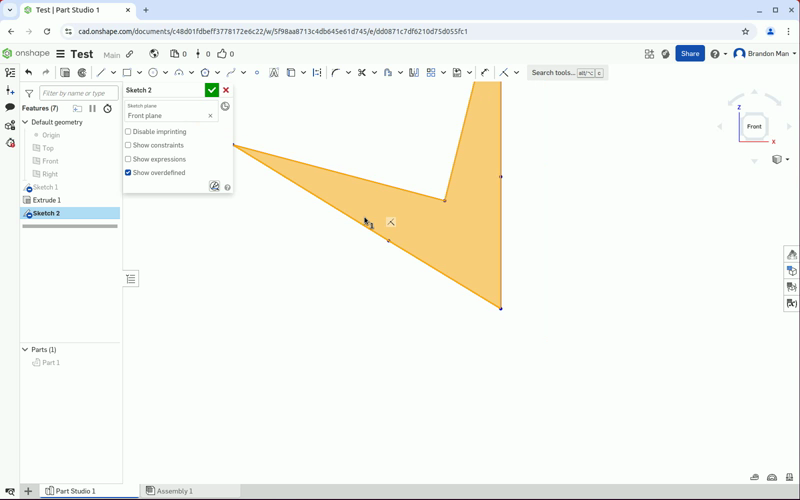
scroll(-6)
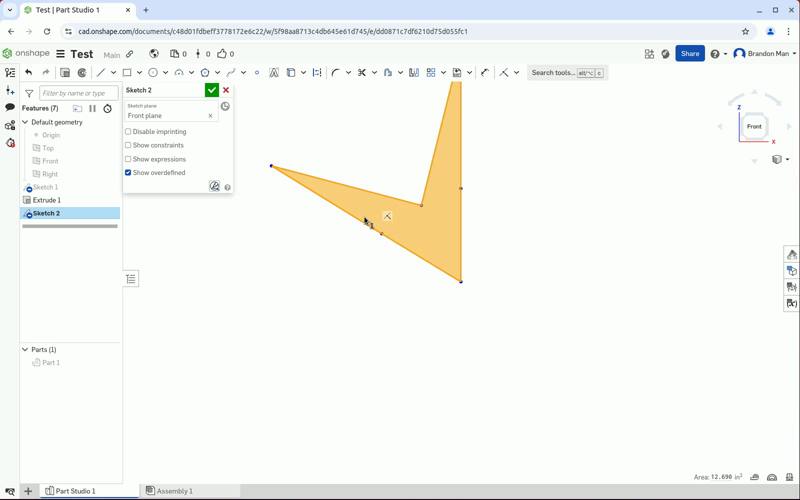
scroll(-6)
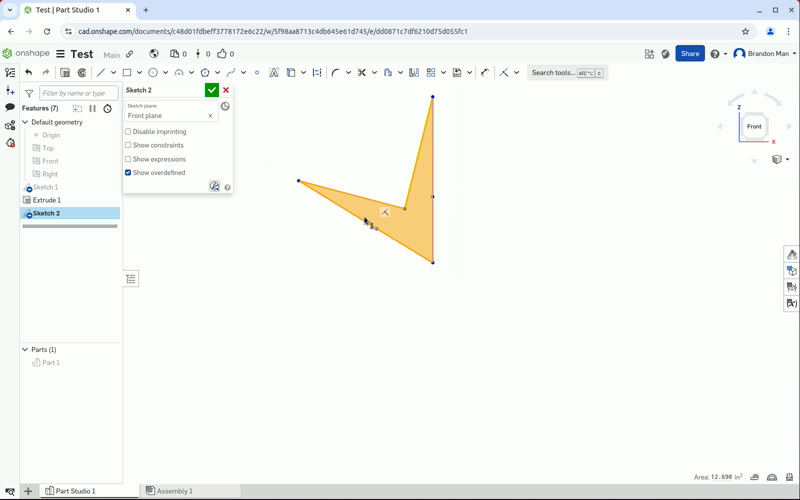
scroll(-6)
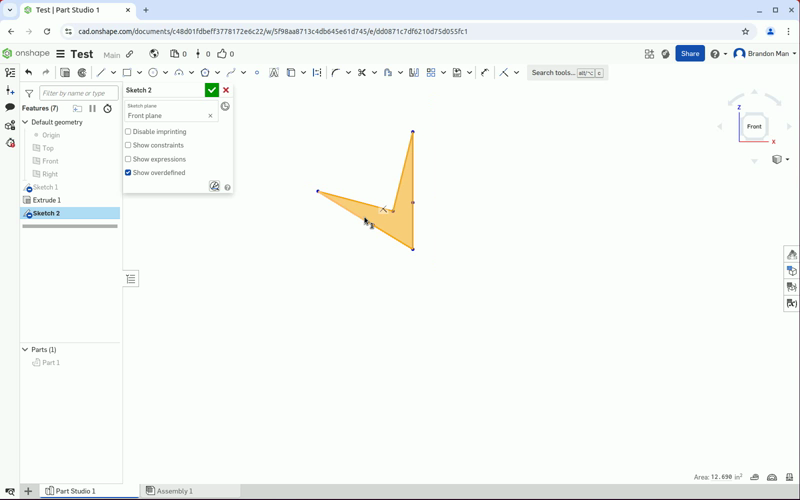
scroll(-6)
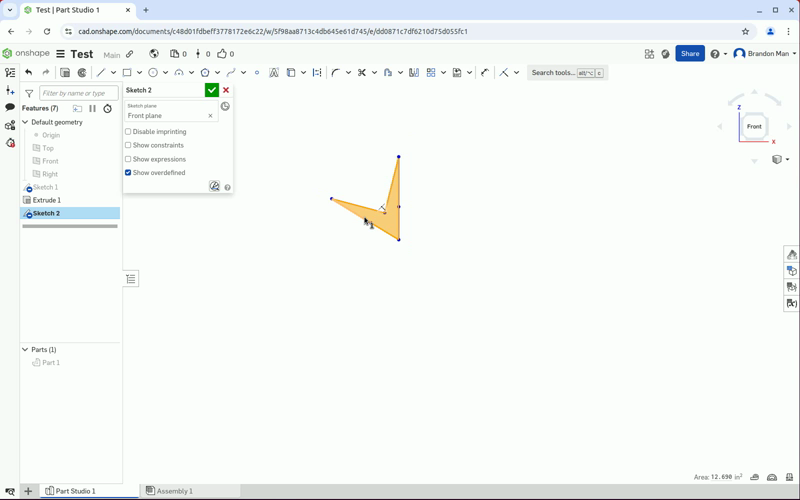
scroll(-6)
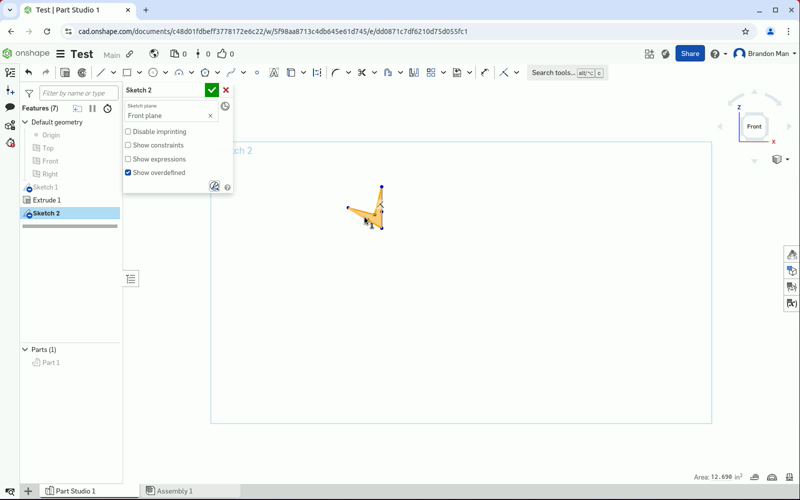
mouse_move(73, 352)
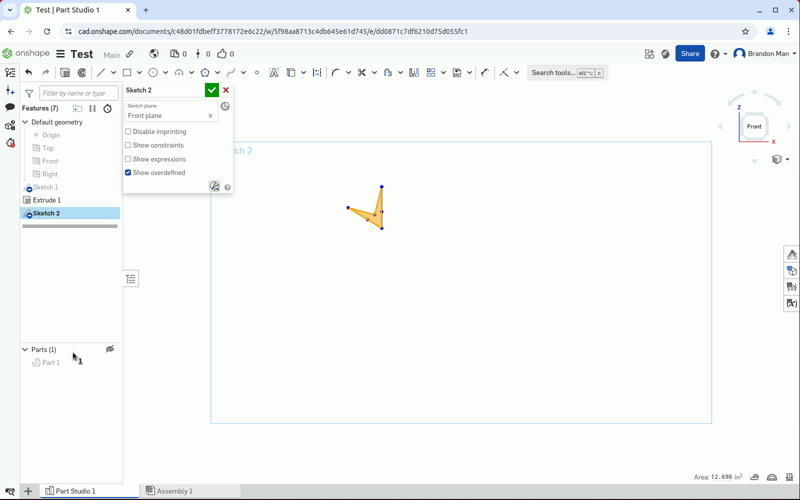
key(shift+y)
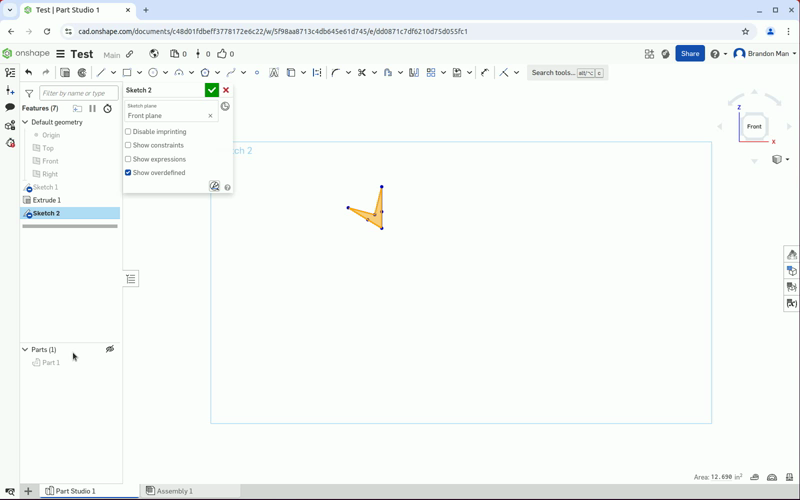
key(shift+e)
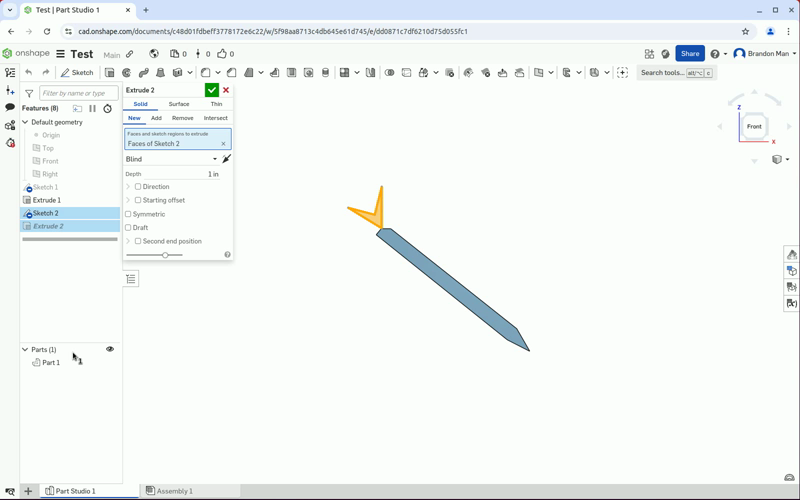
mouse_move(143, 106)
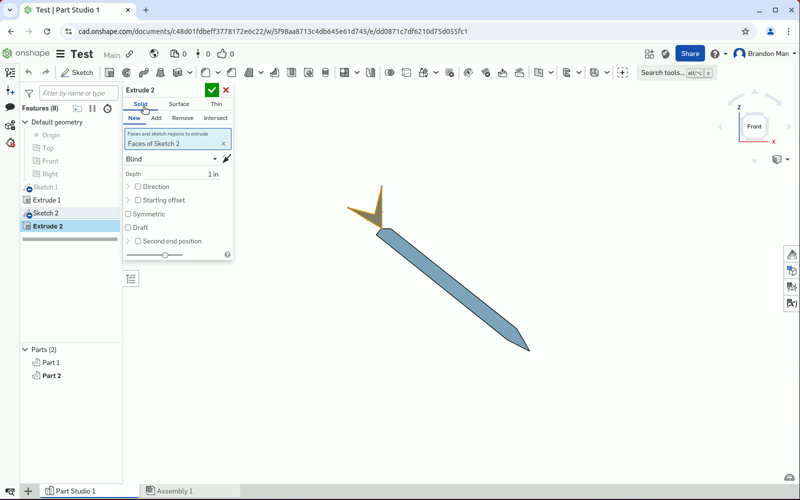
click(143, 106)
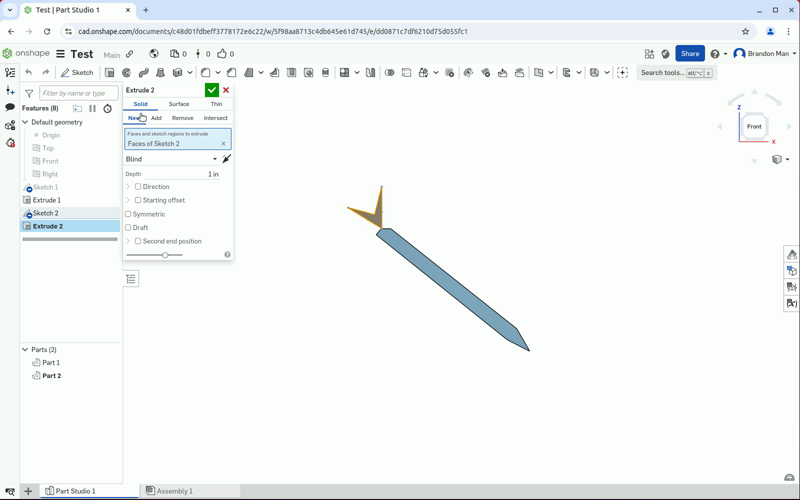
mouse_move(137, 120)
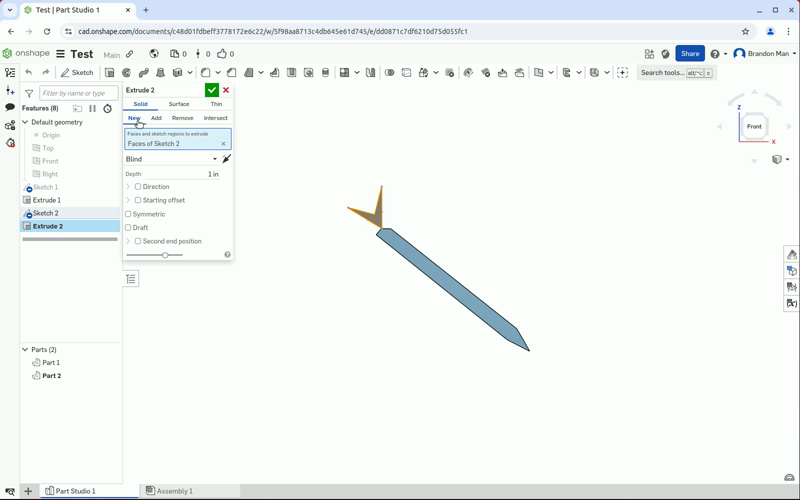
click(137, 120)
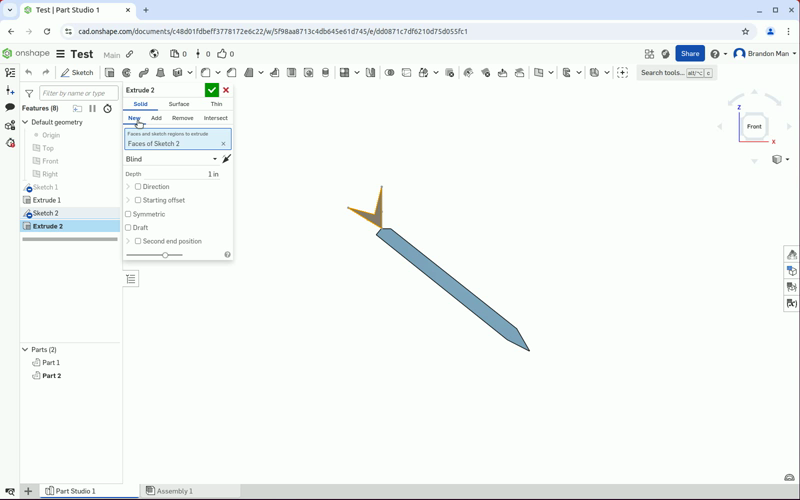
key(tab, 4)
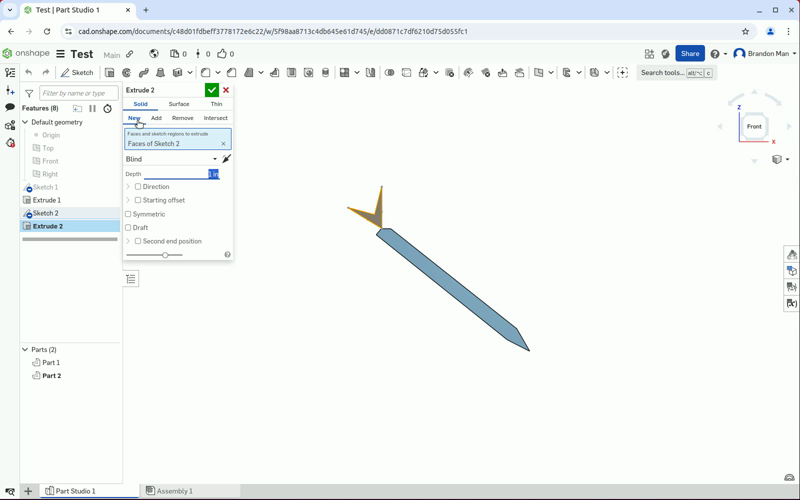
text(1.926)
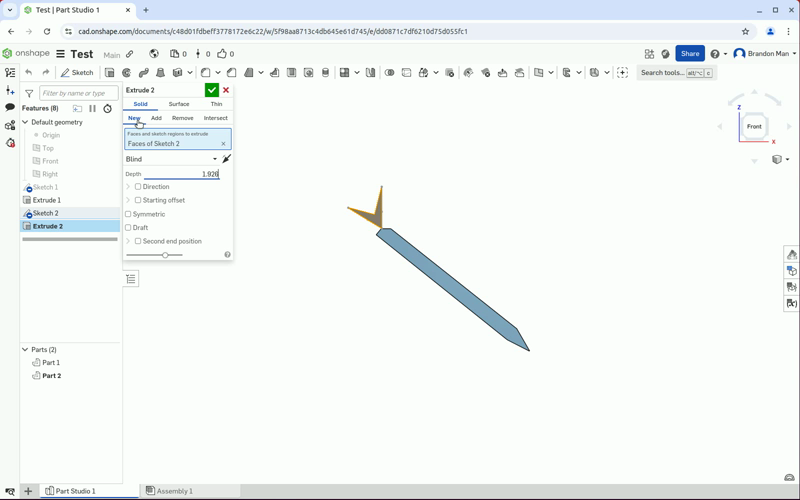
key(enter)
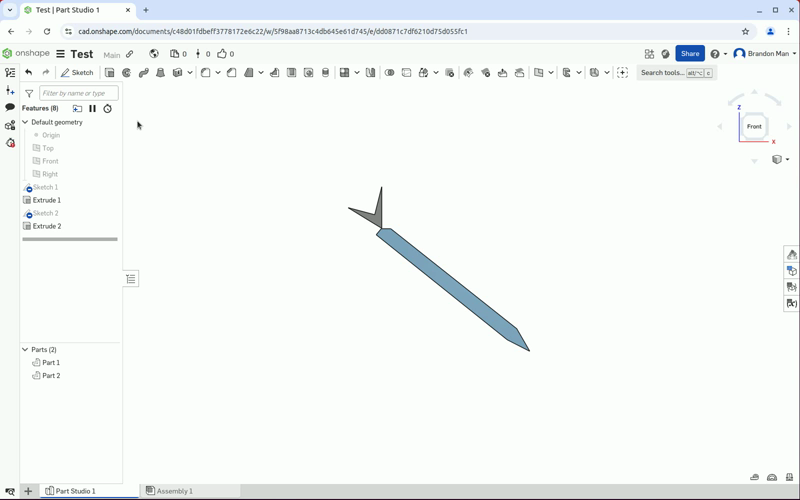
key(shift+h)
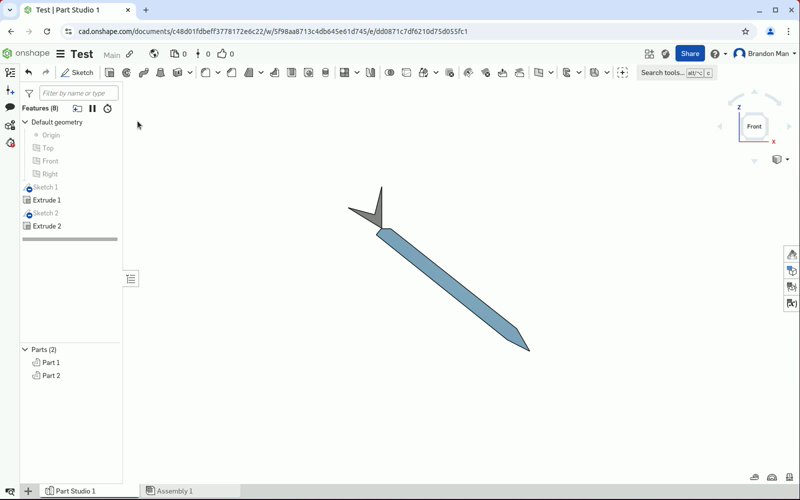
key(shift+h)
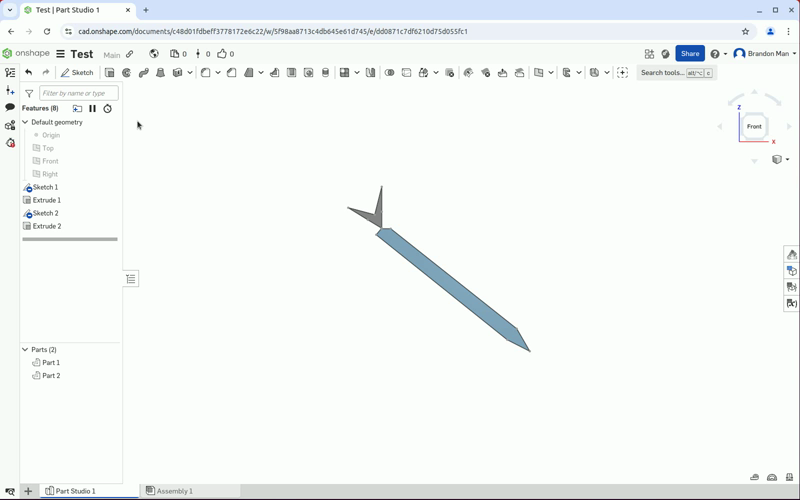
key(shift+7)
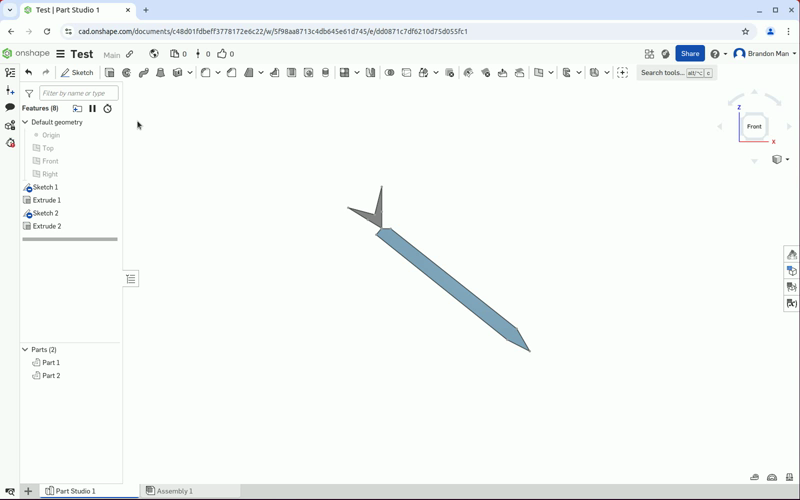
key(left, 2)
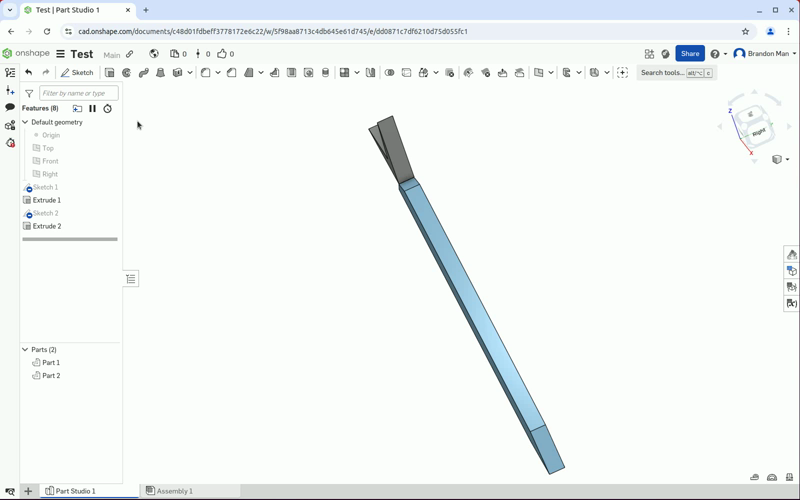
key(down, 2)
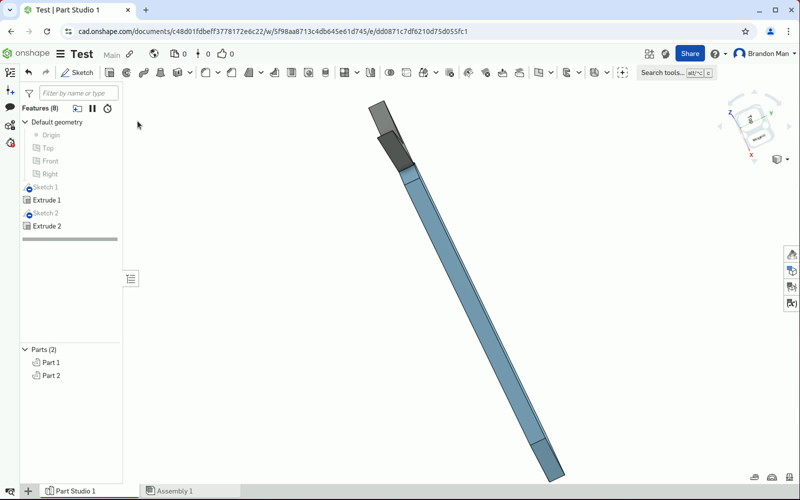
key(up, 2)
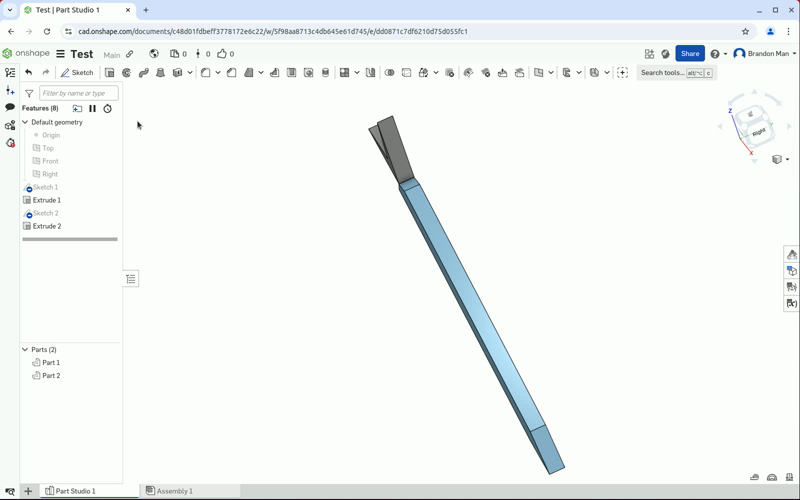
key(right, 2)
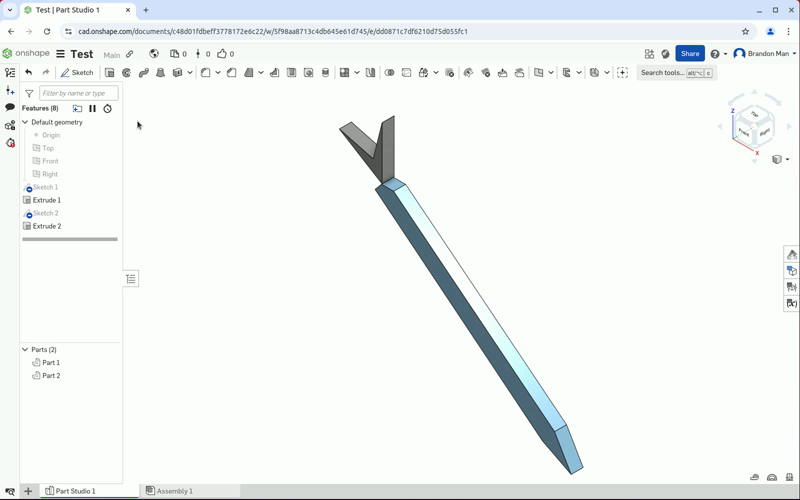
mouse_move(73, 189)
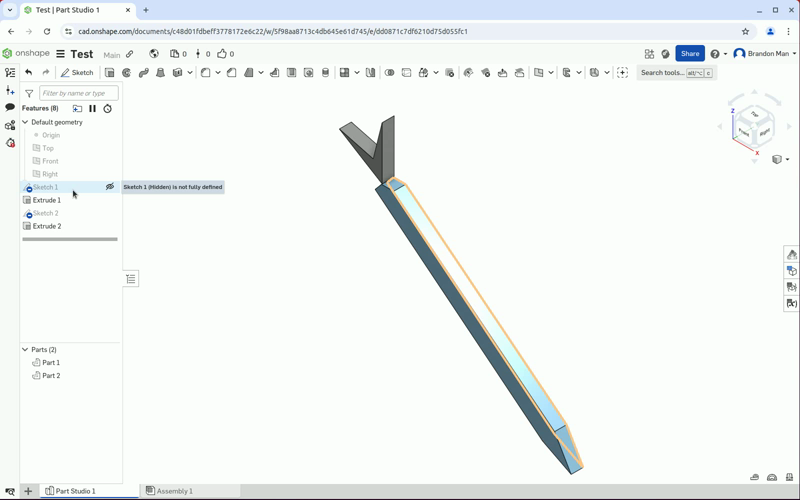
click(73, 189)